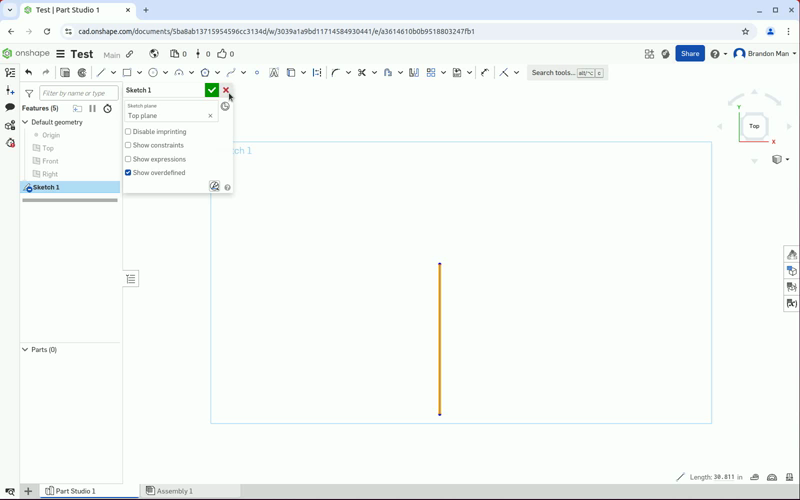
key(shift+h)
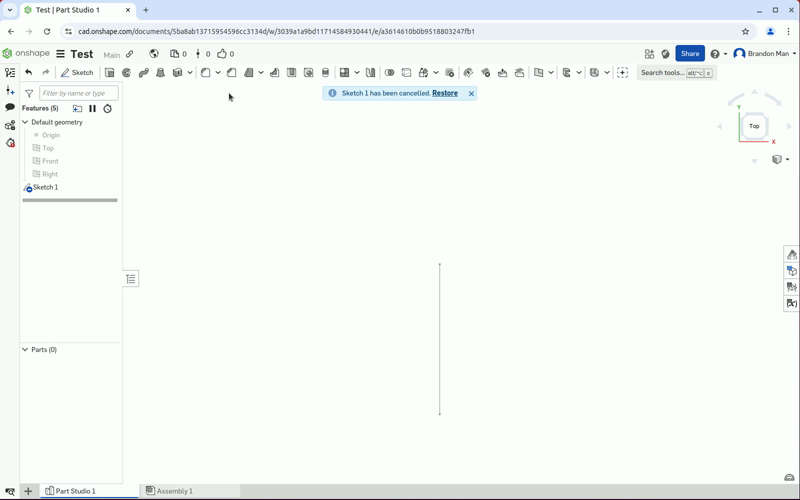
mouse_move(73, 352)
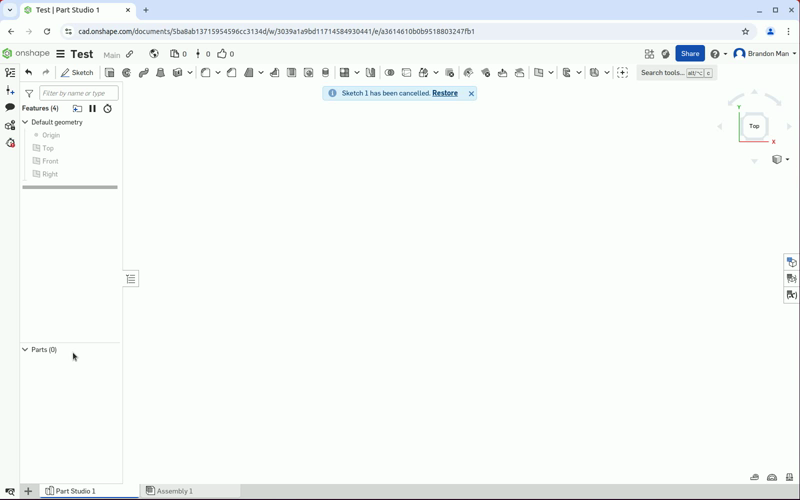
key(y)
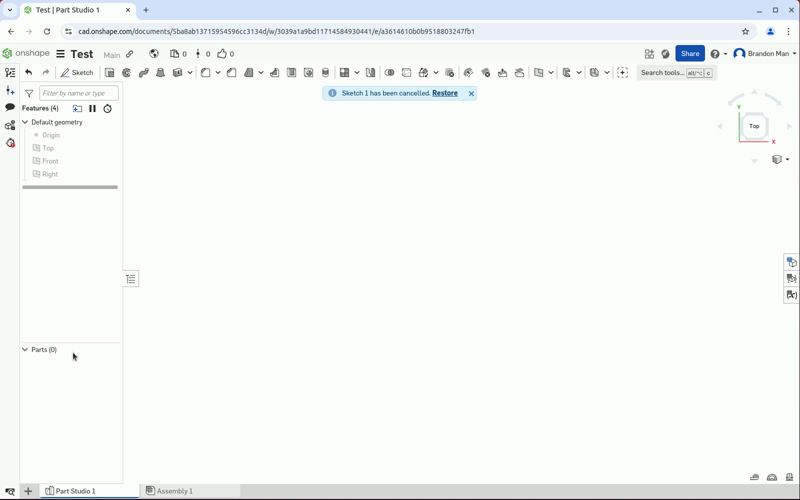
key(shift+p)
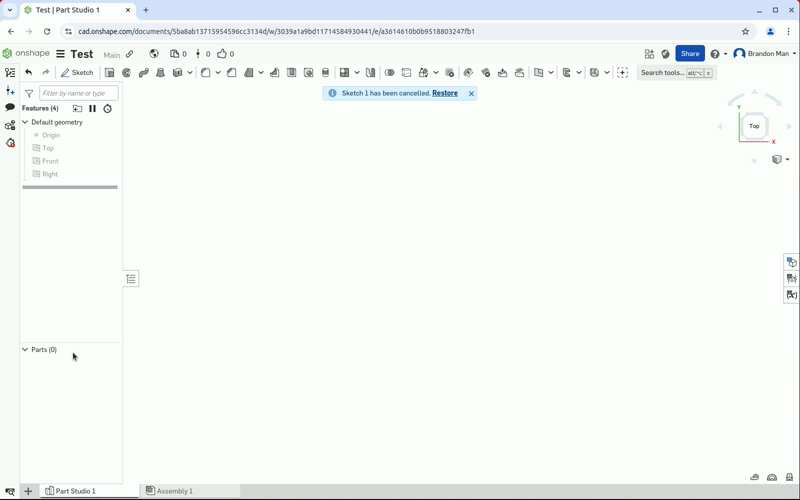
key(space)
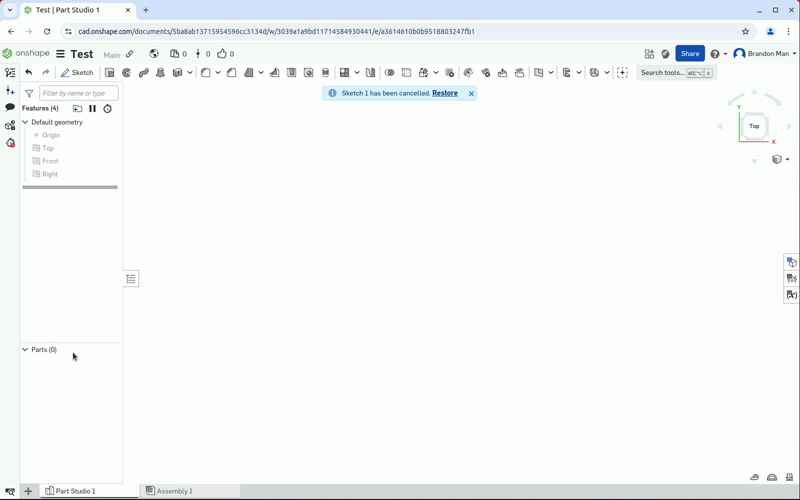
key_down(shift)
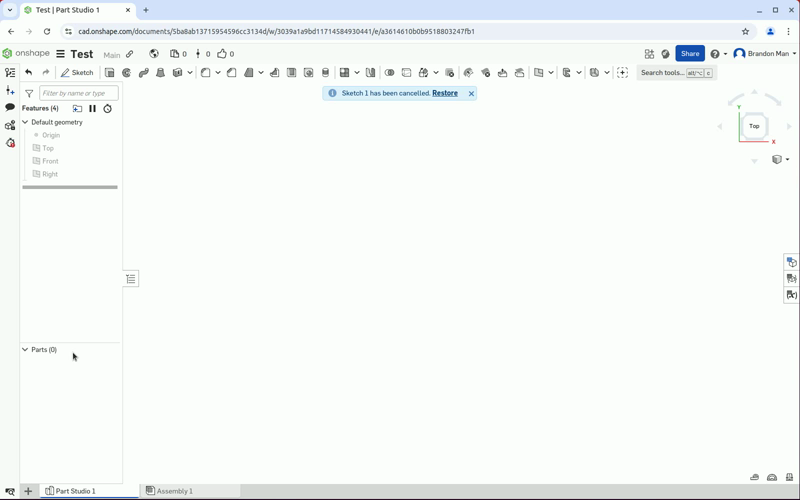
key(up)
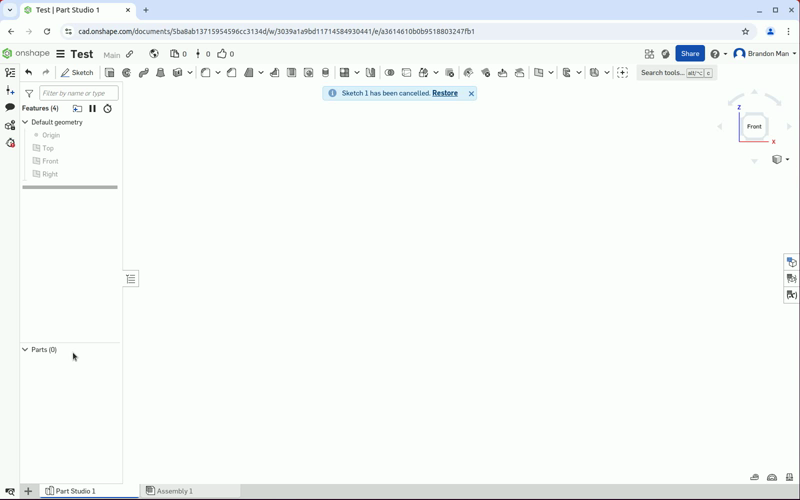
key_up(shift)
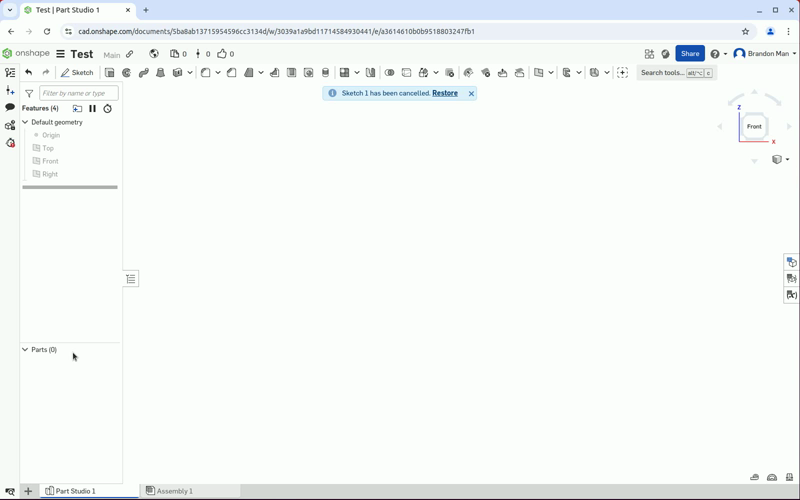
mouse_move(73, 352)
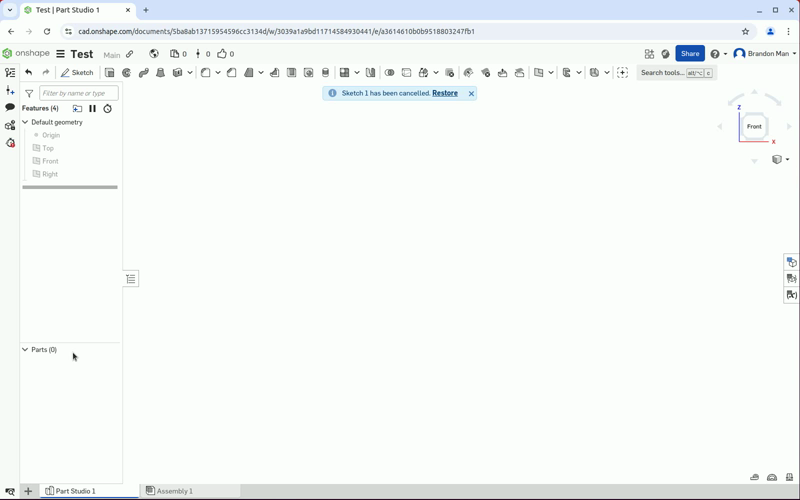
key(shift+y)
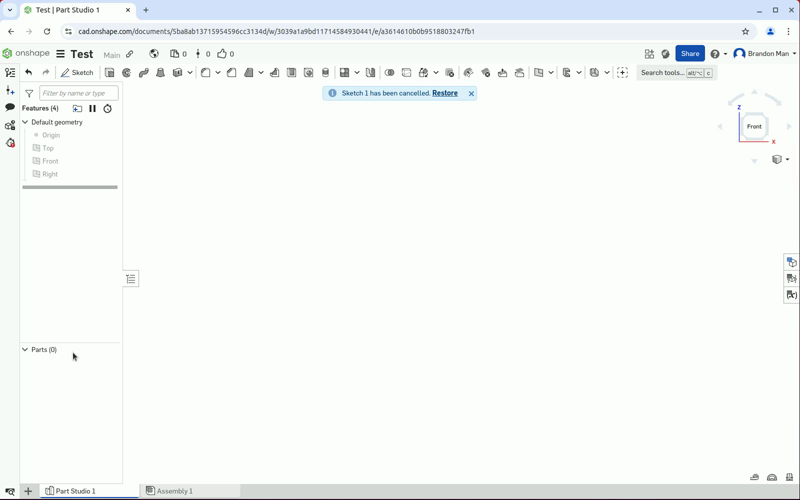
key(shift+s)
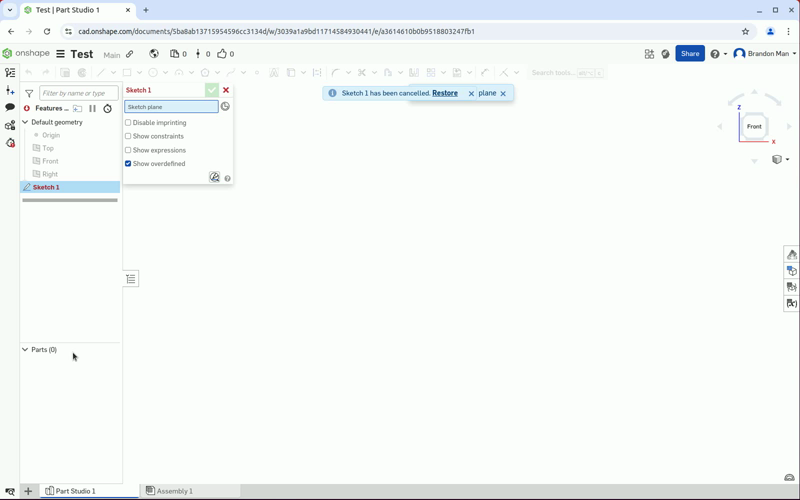
mouse_move(73, 163)
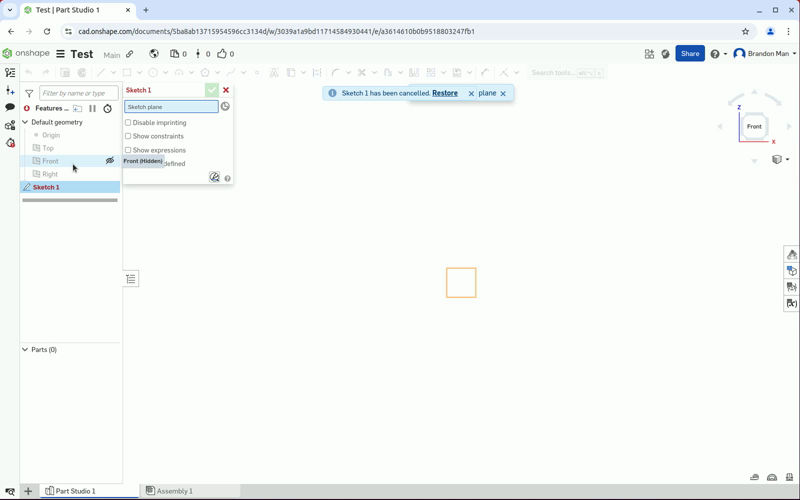
click(73, 163)
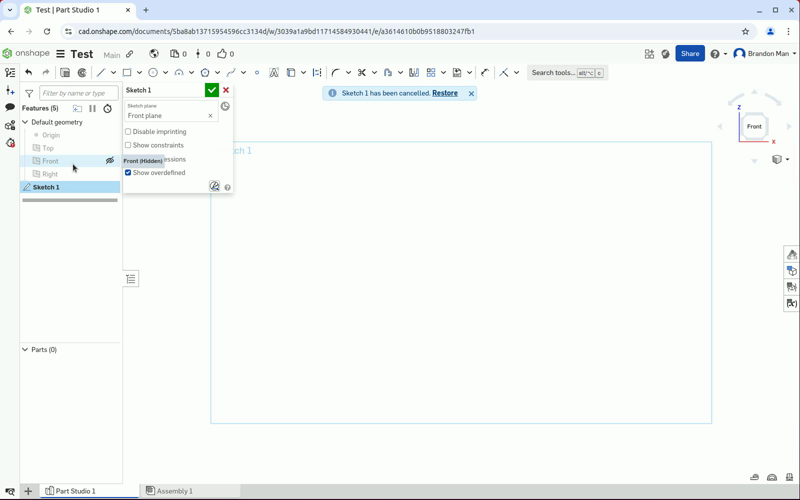
mouse_move(73, 352)
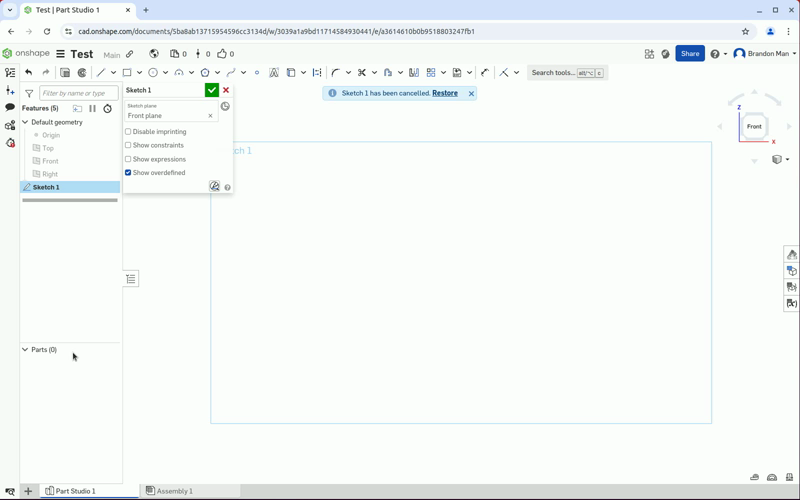
key(y)
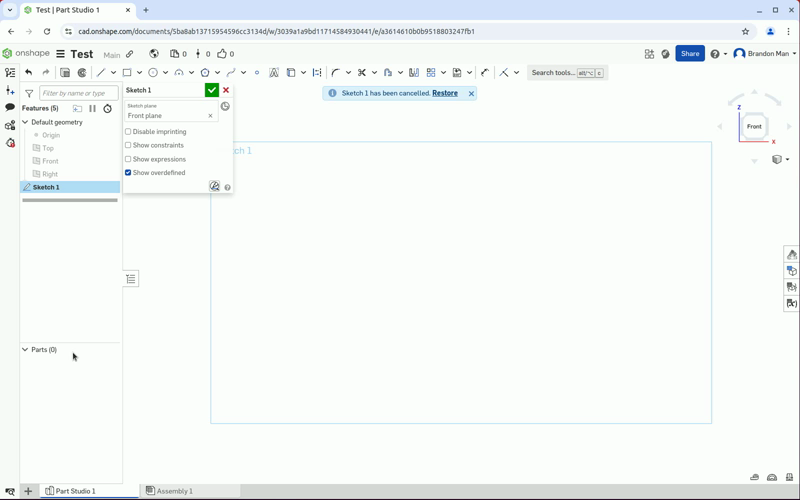
key(c)
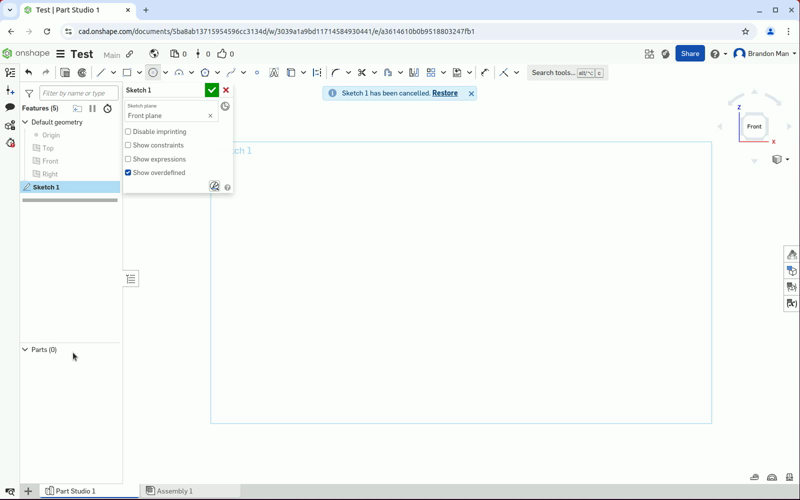
key_down(shift)
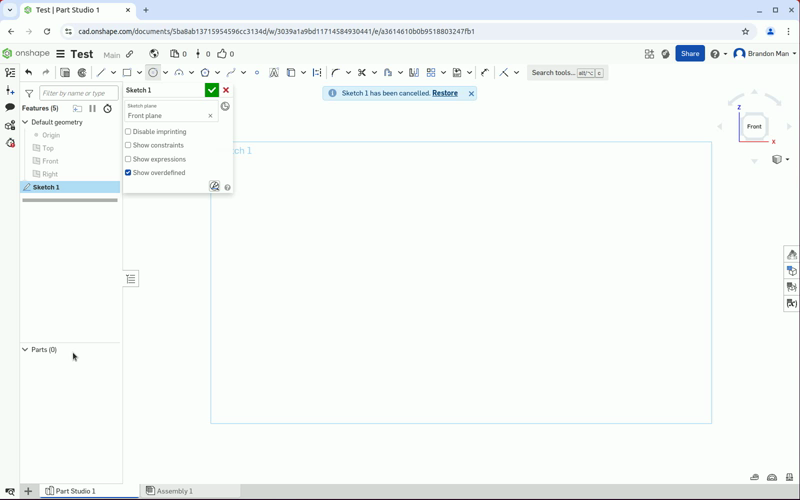
mouse_move(461, 282)
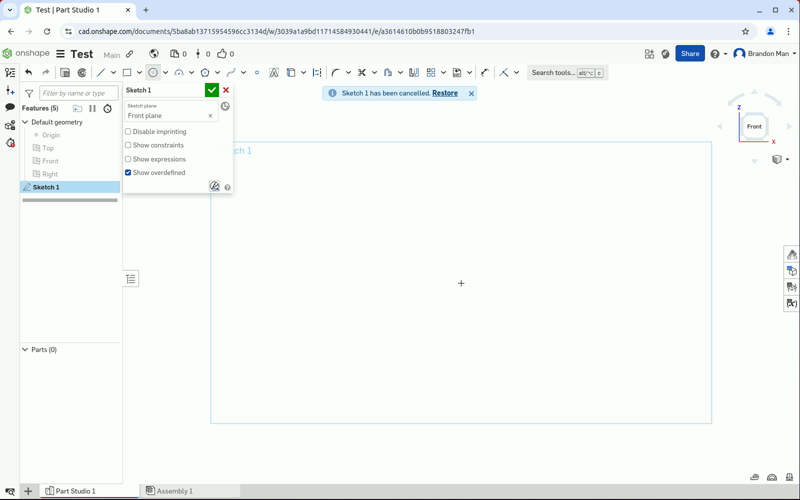
click(461, 282)
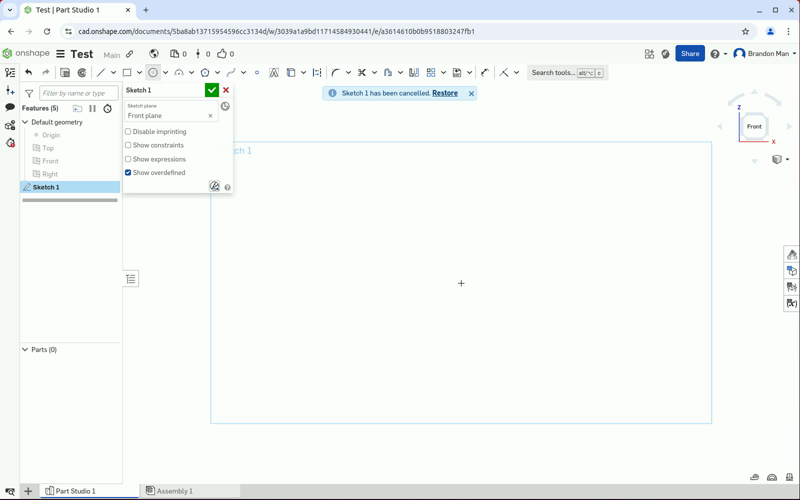
key_up(shift)
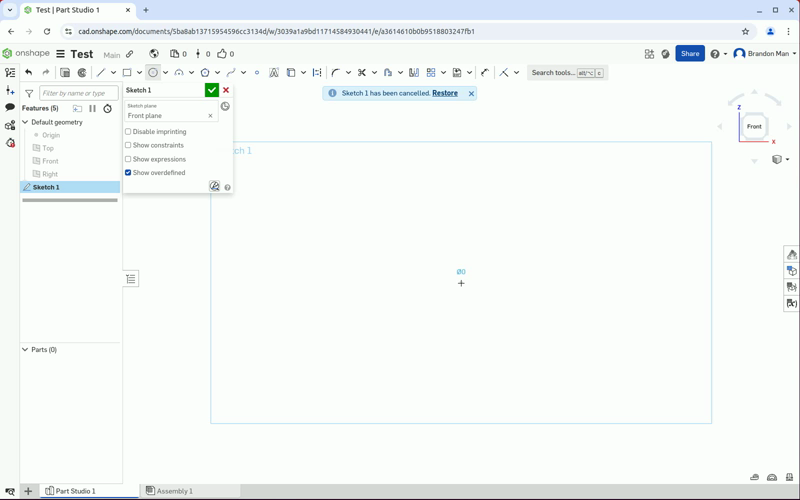
mouse_move(472, 282)
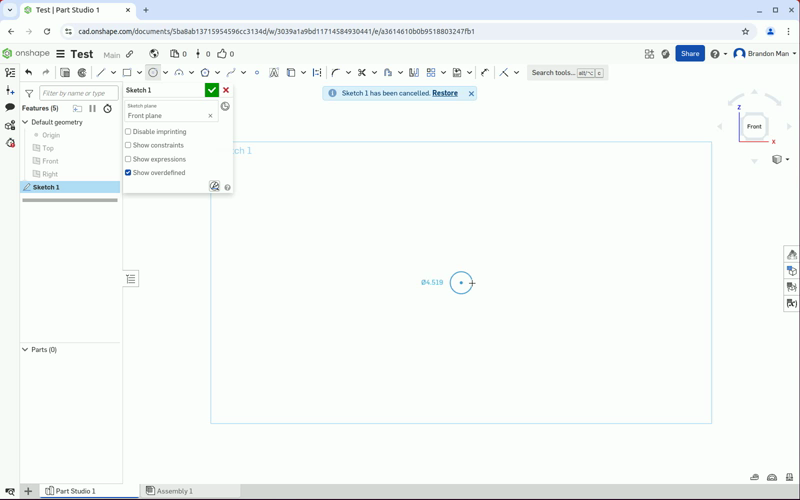
click(472, 282)
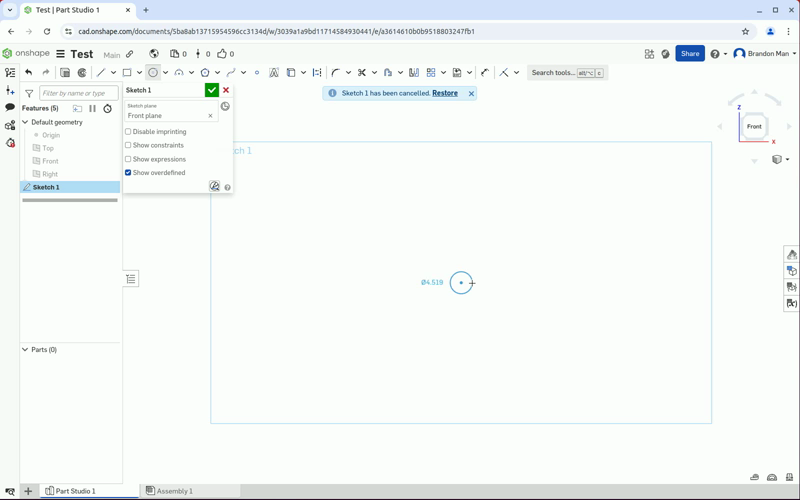
key(esc)
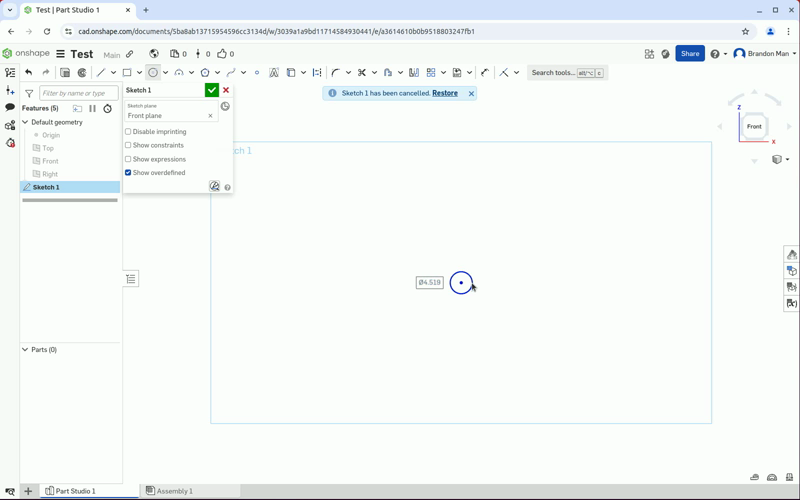
key(c)
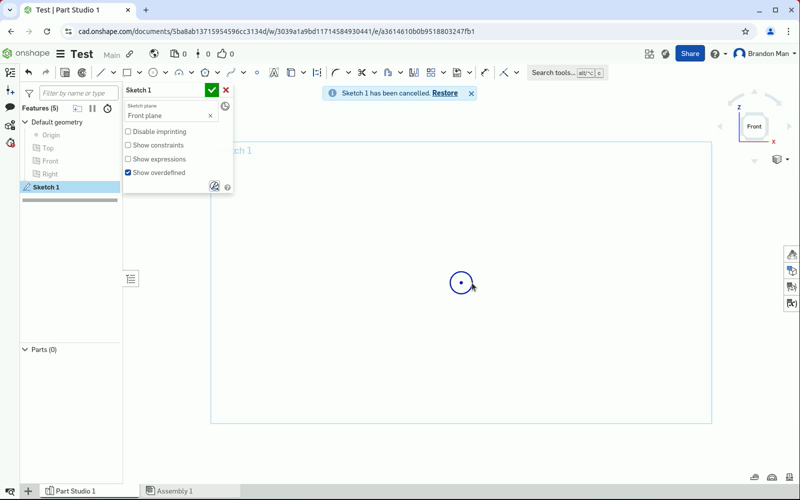
key_down(shift)
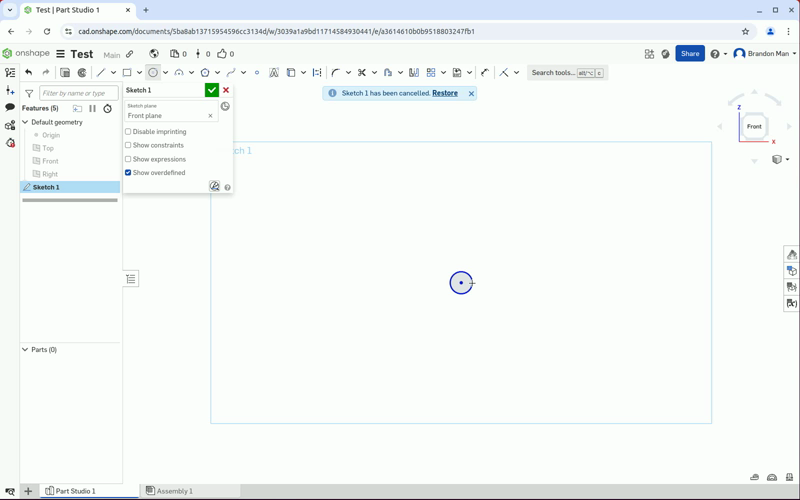
mouse_move(461, 282)
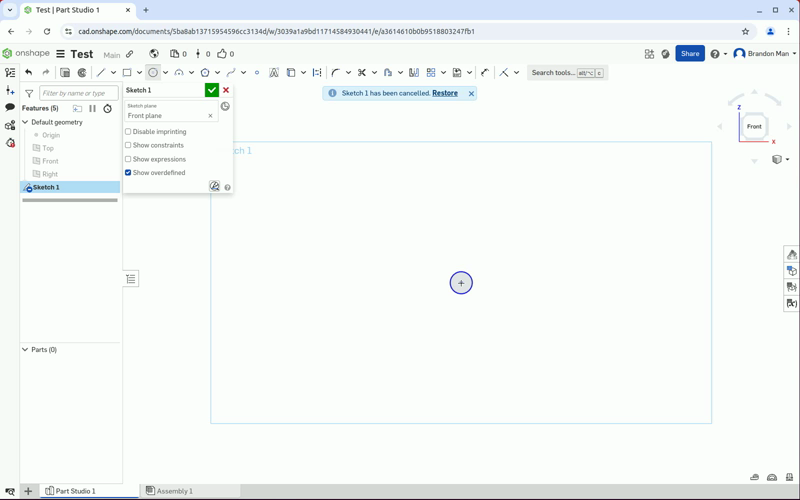
click(461, 282)
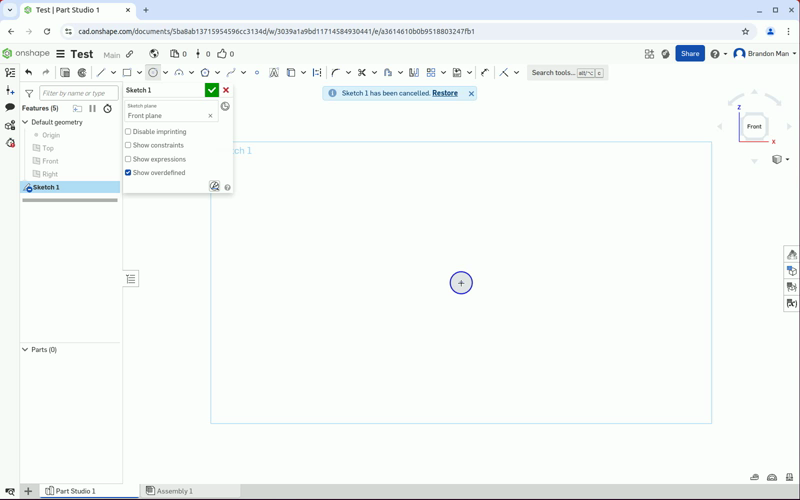
key_up(shift)
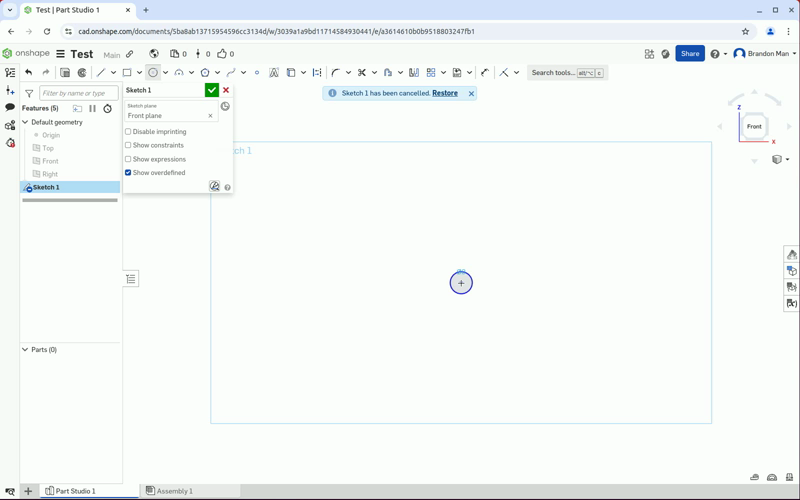
mouse_move(470, 282)
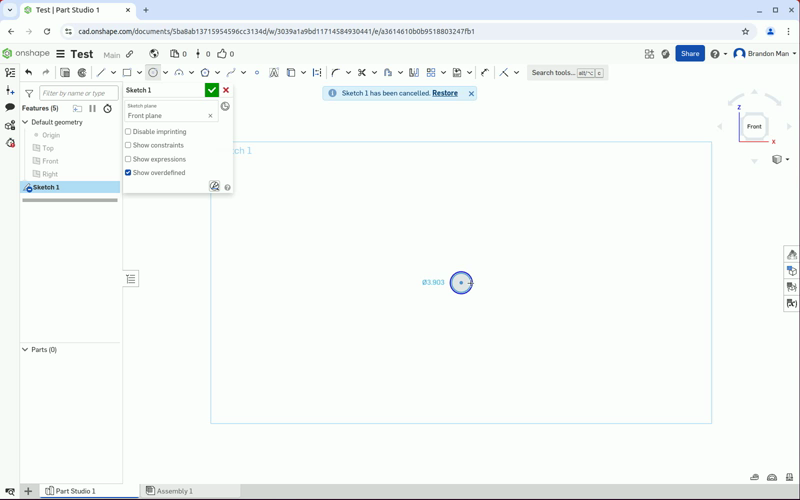
scroll(6)
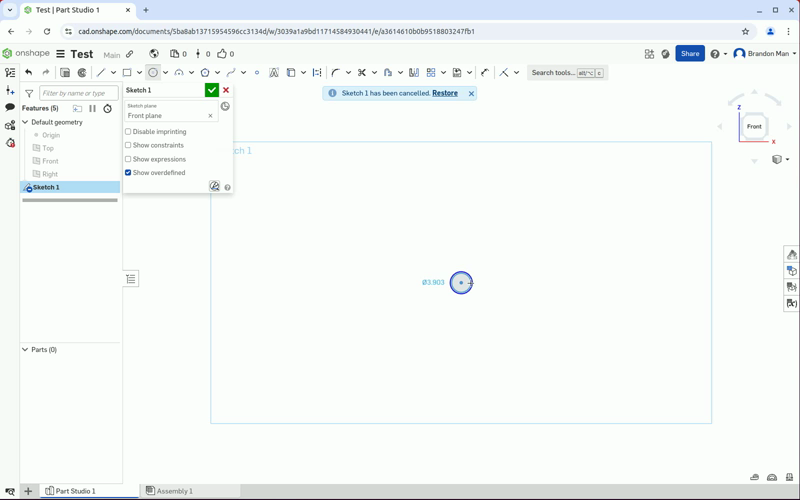
scroll(6)
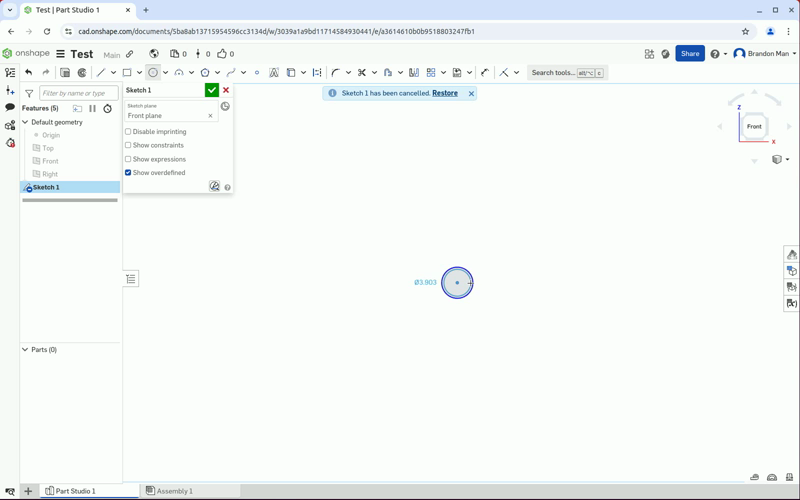
scroll(6)
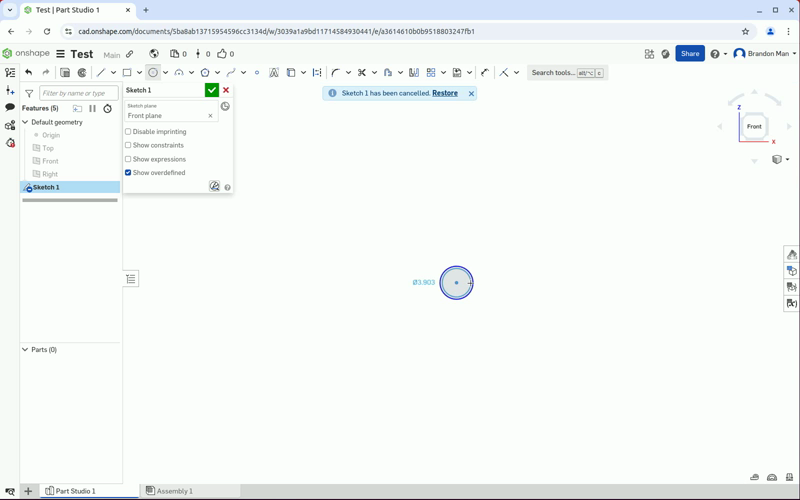
scroll(6)
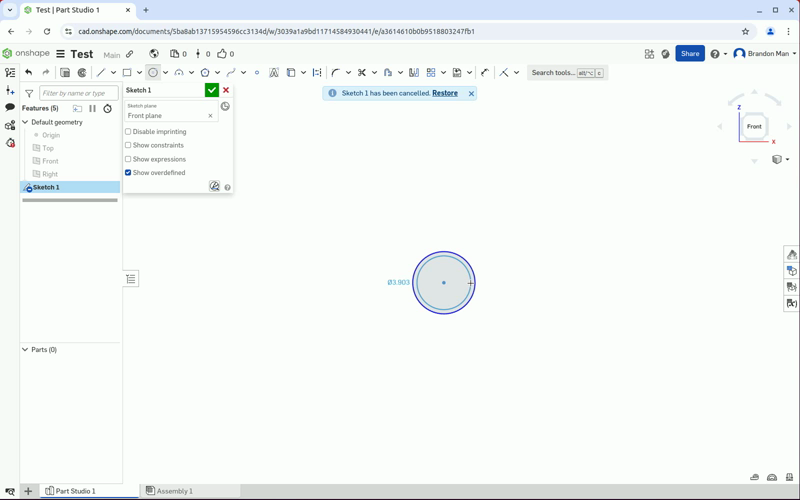
scroll(6)
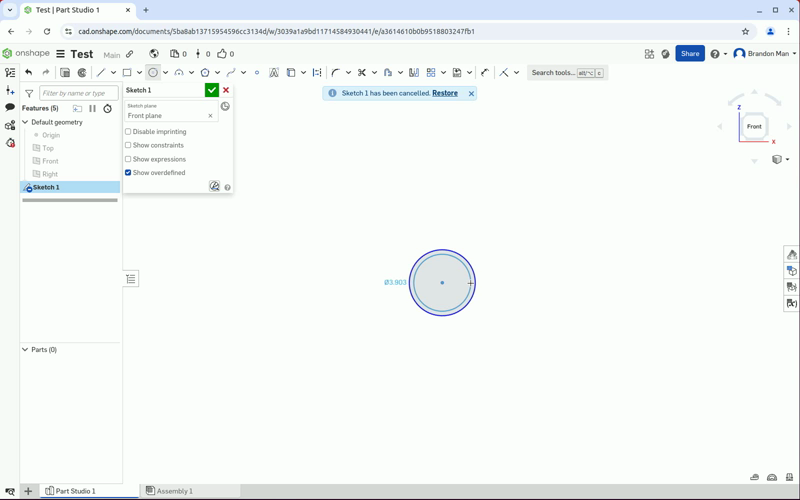
scroll(6)
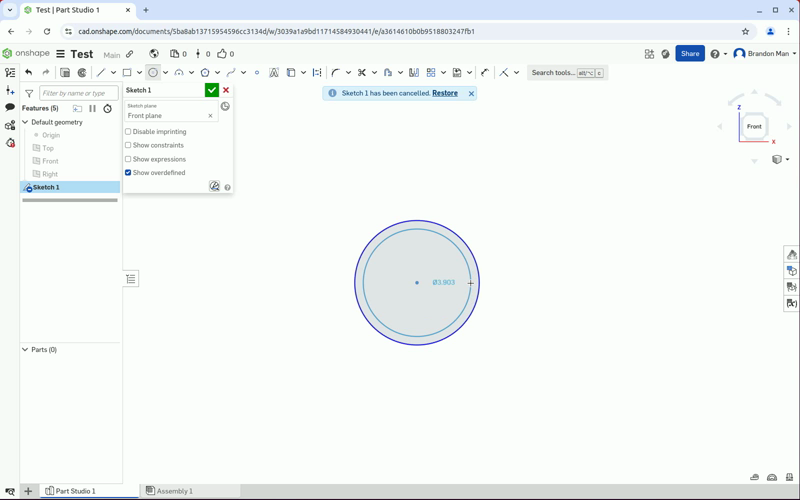
scroll(6)
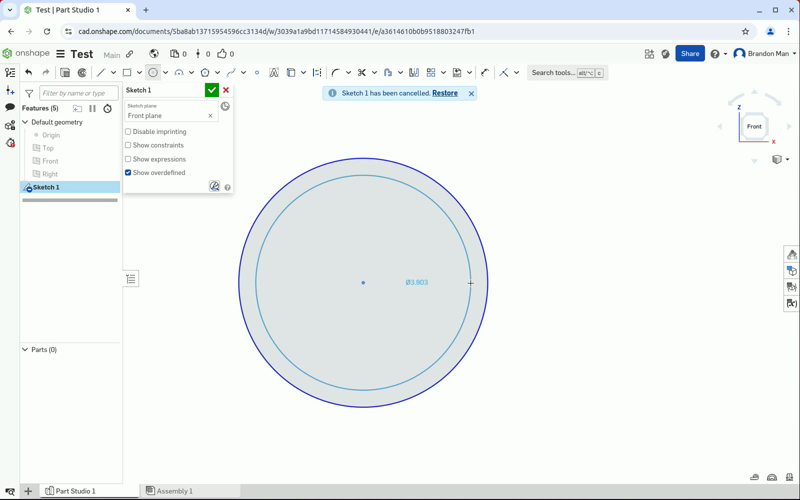
click(470, 282)
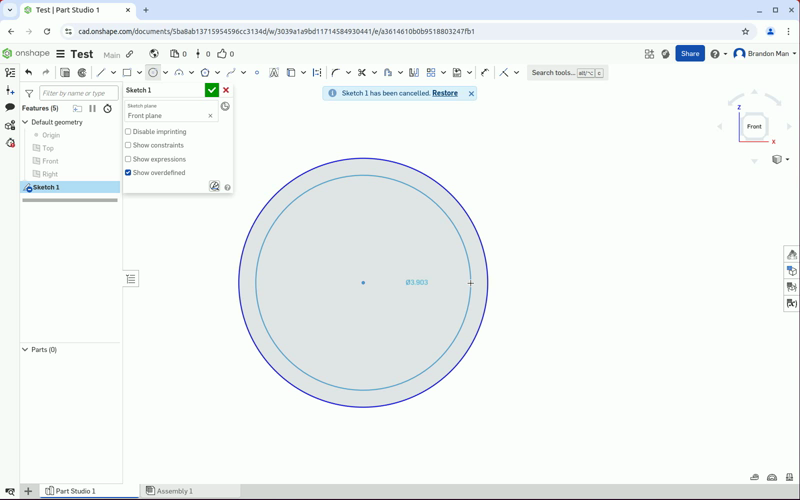
scroll(-6)
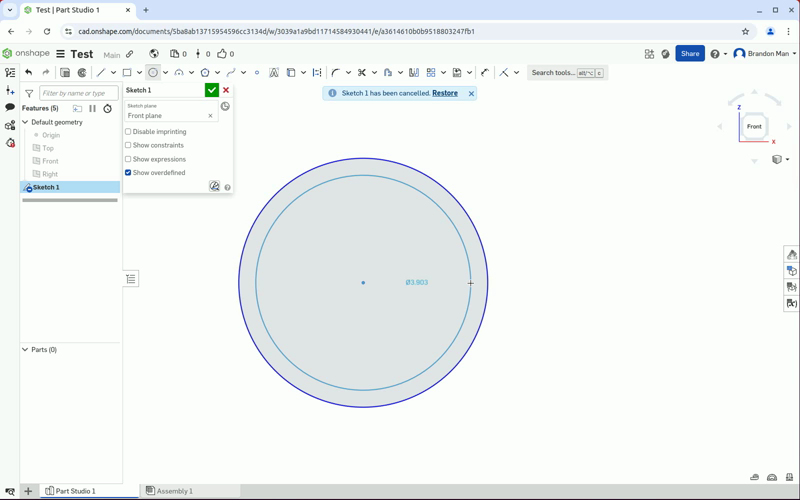
scroll(-6)
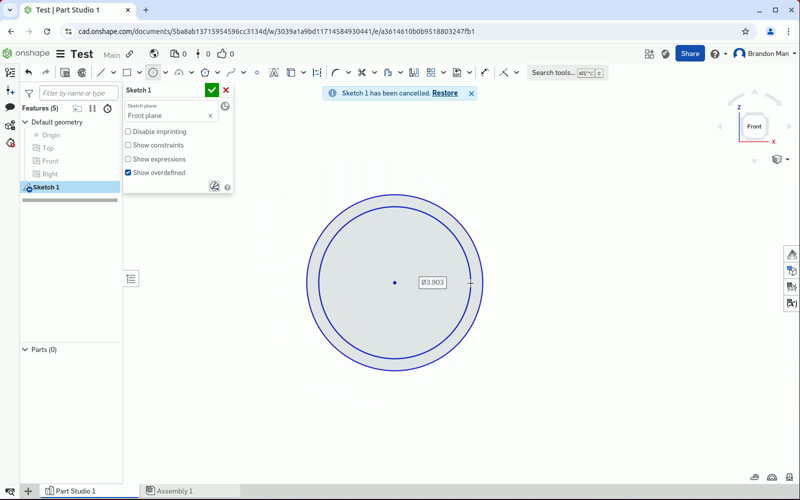
scroll(-6)
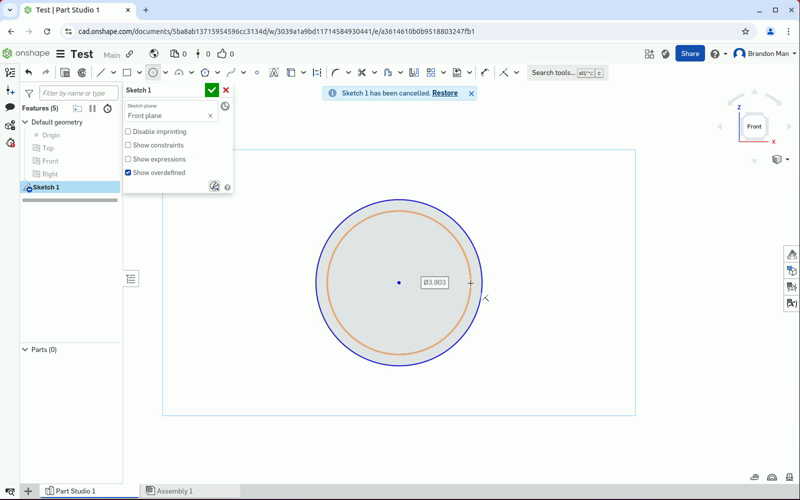
scroll(-6)
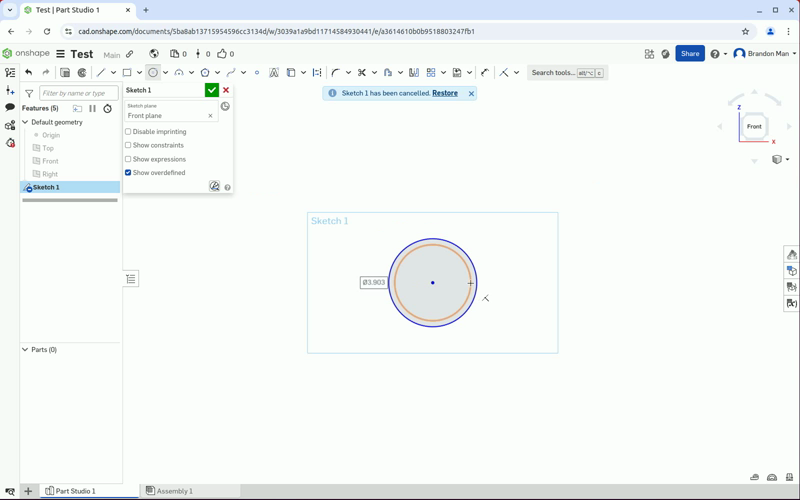
scroll(-6)
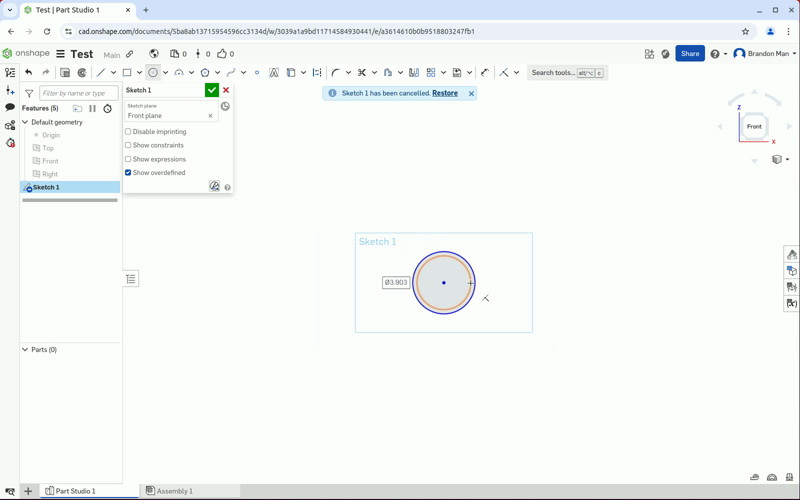
scroll(-6)
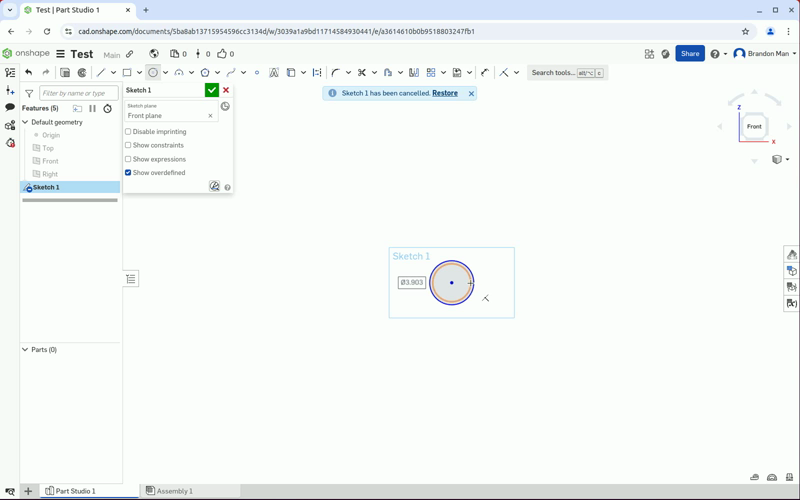
scroll(-6)
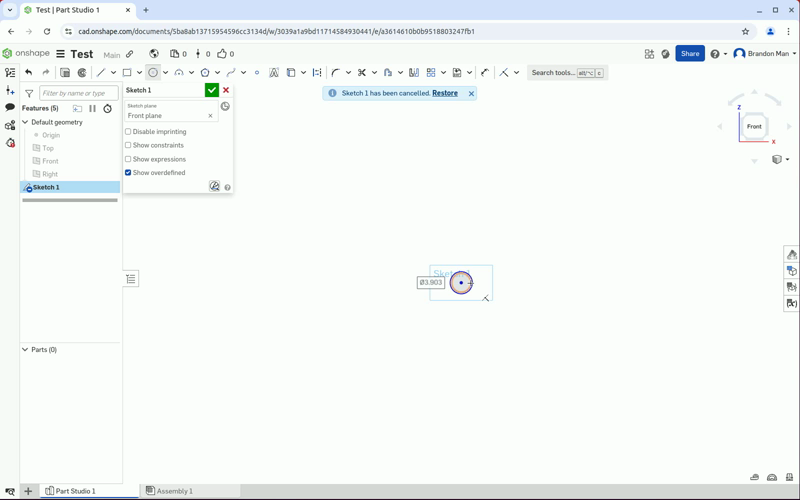
key(esc)
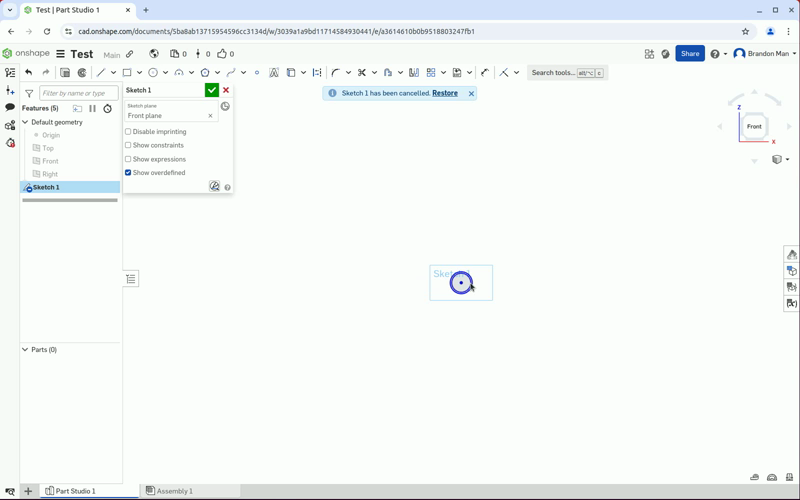
mouse_move(465, 291)
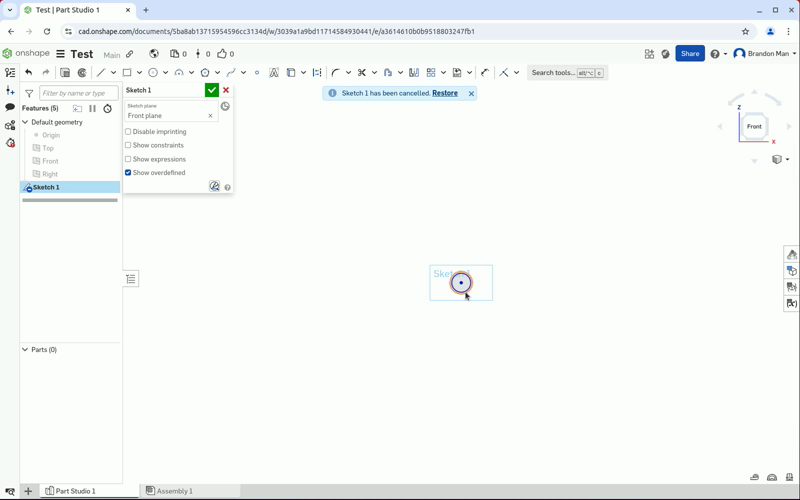
scroll(6)
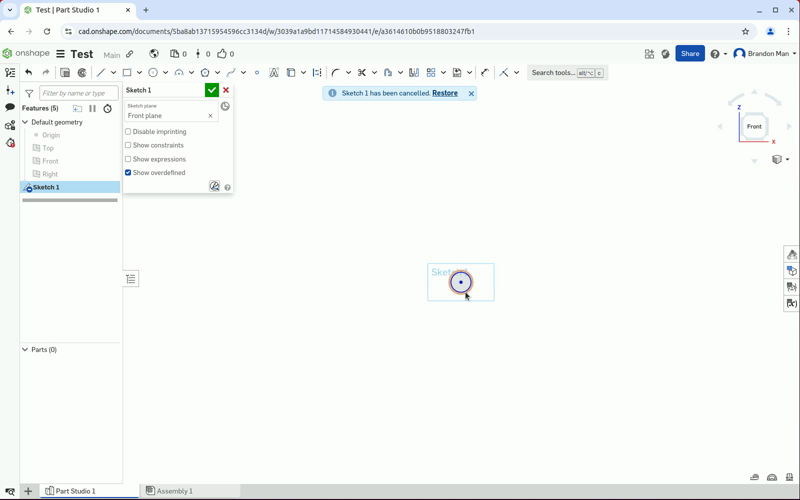
scroll(6)
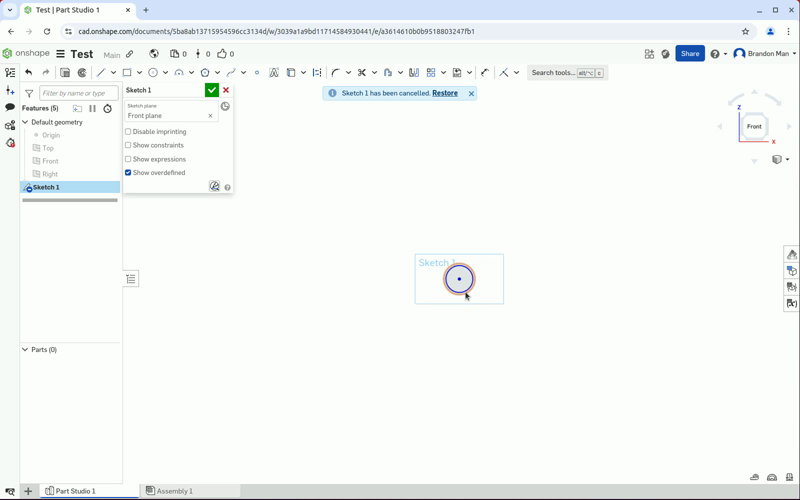
scroll(6)
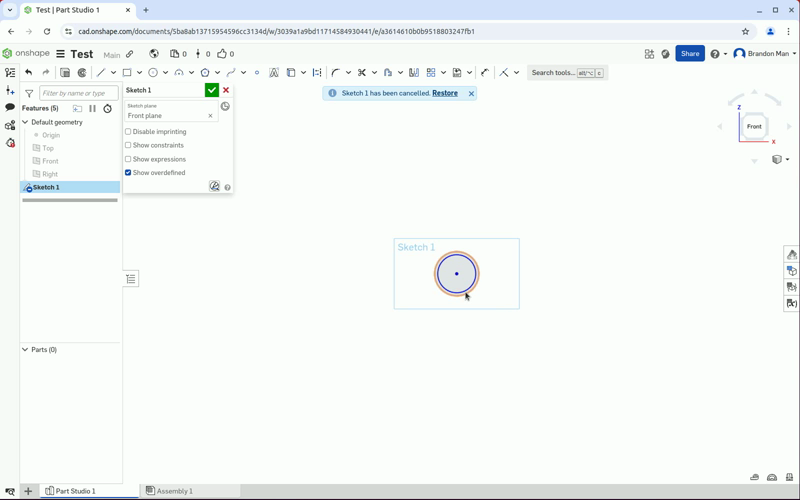
scroll(6)
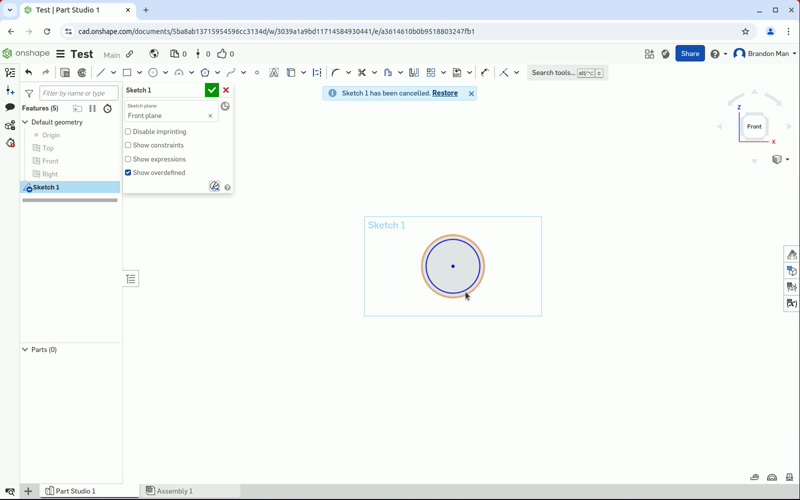
scroll(6)
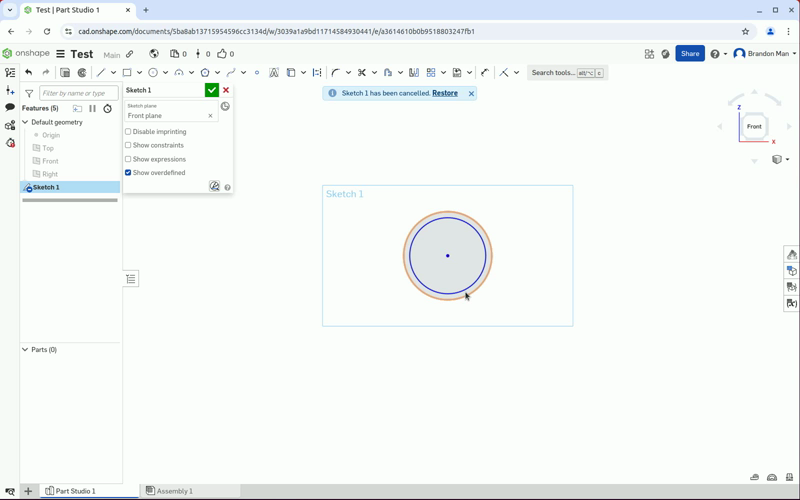
scroll(6)
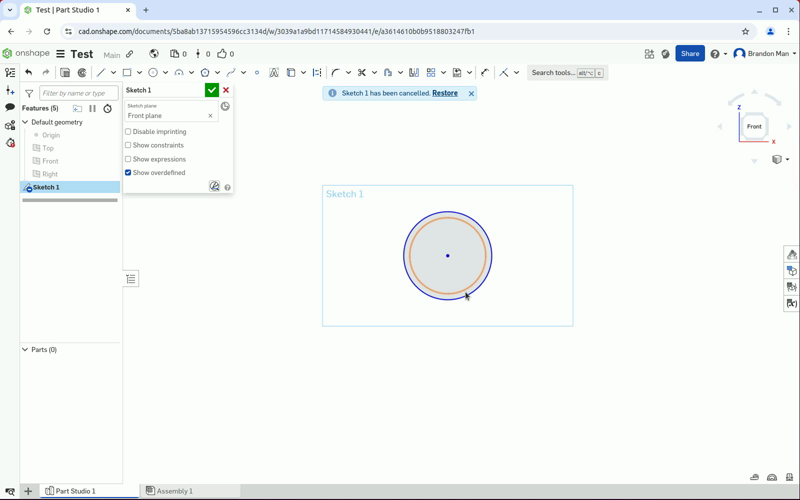
scroll(6)
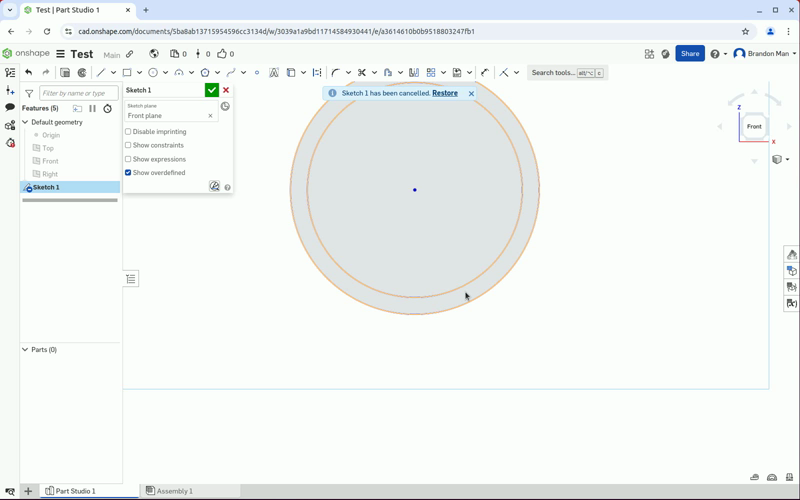
click(465, 291)
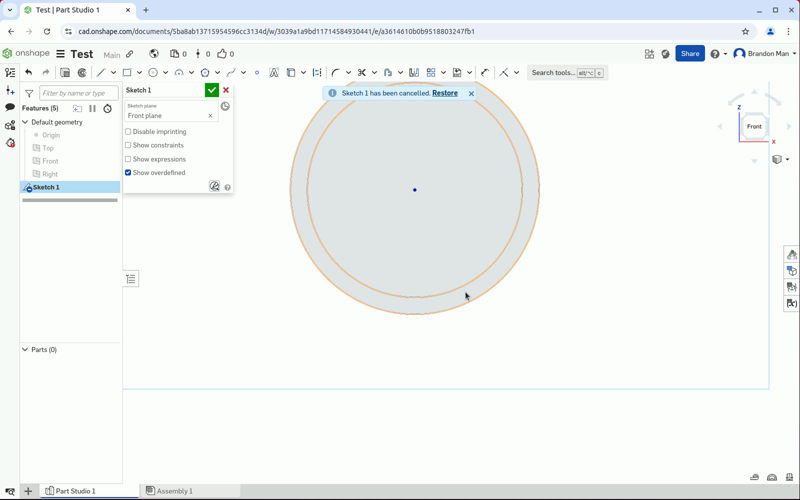
scroll(-6)
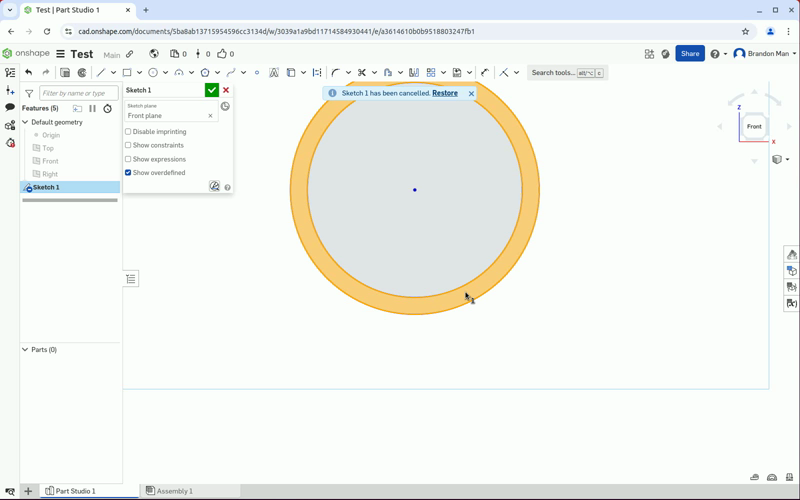
scroll(-6)
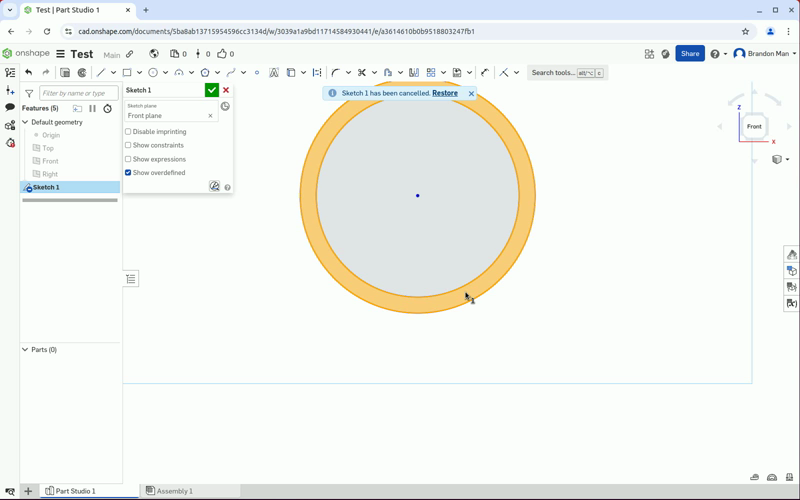
scroll(-6)
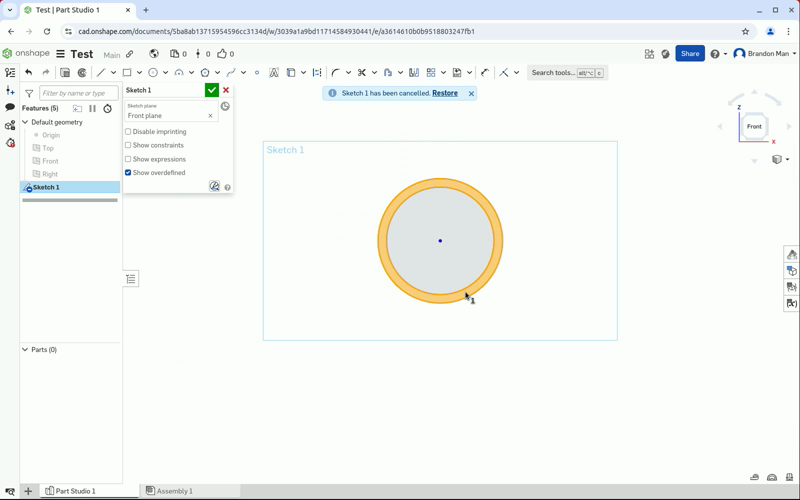
scroll(-6)
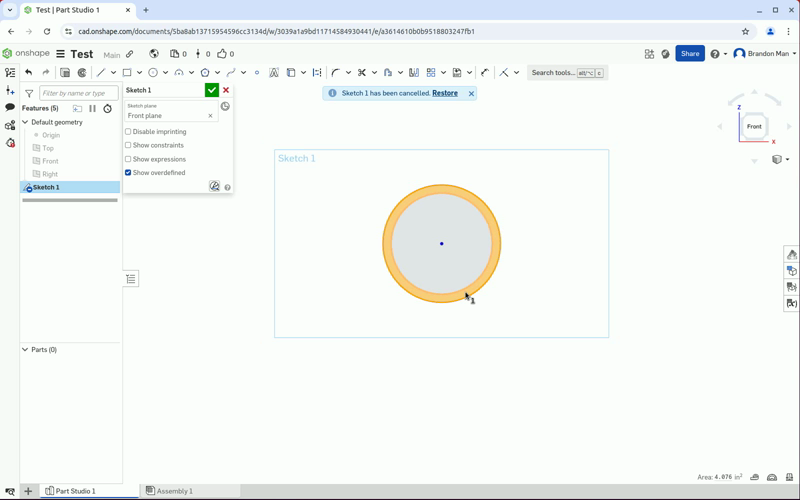
scroll(-6)
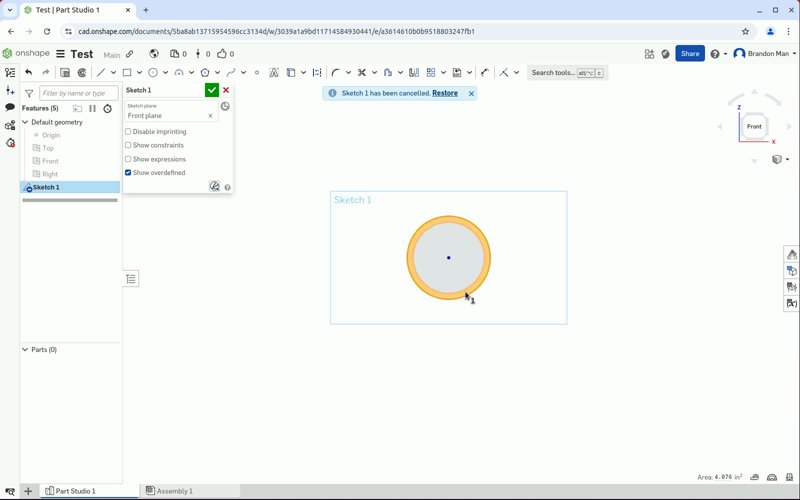
scroll(-6)
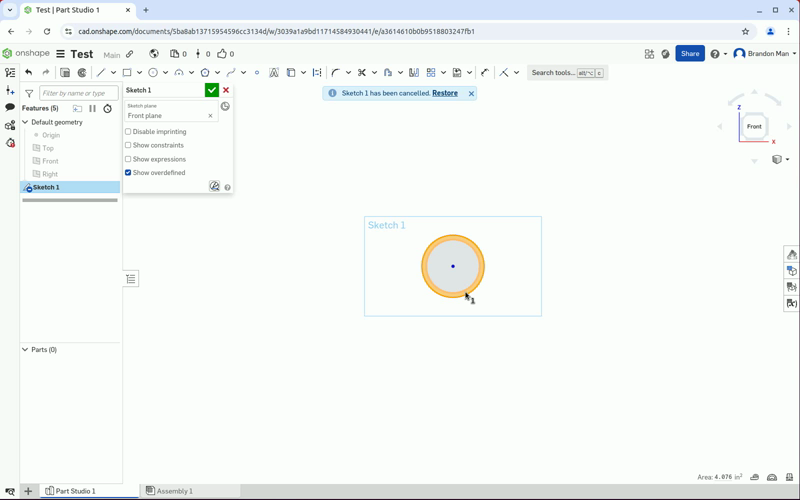
scroll(-6)
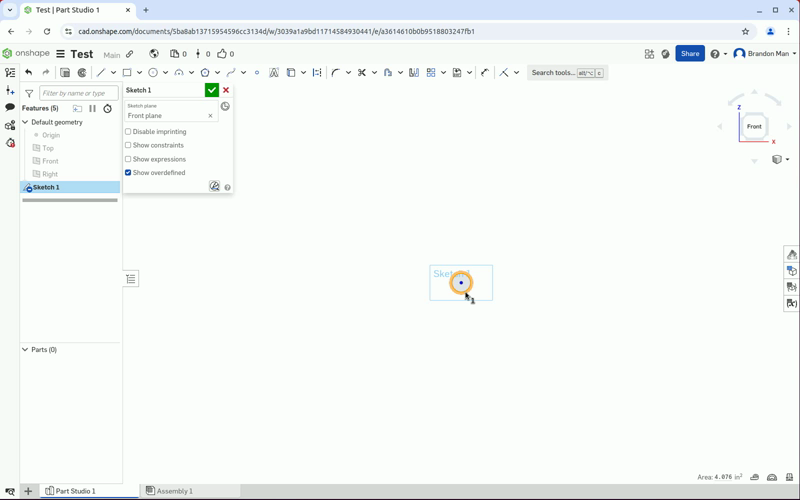
mouse_move(73, 352)
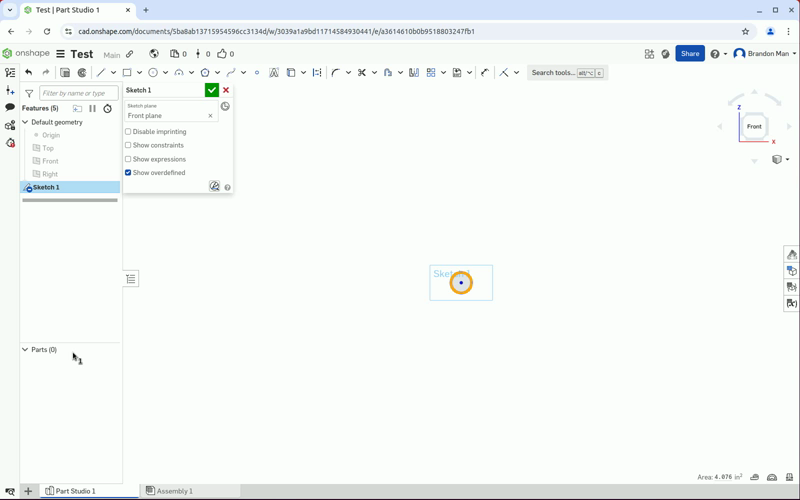
key(shift+y)
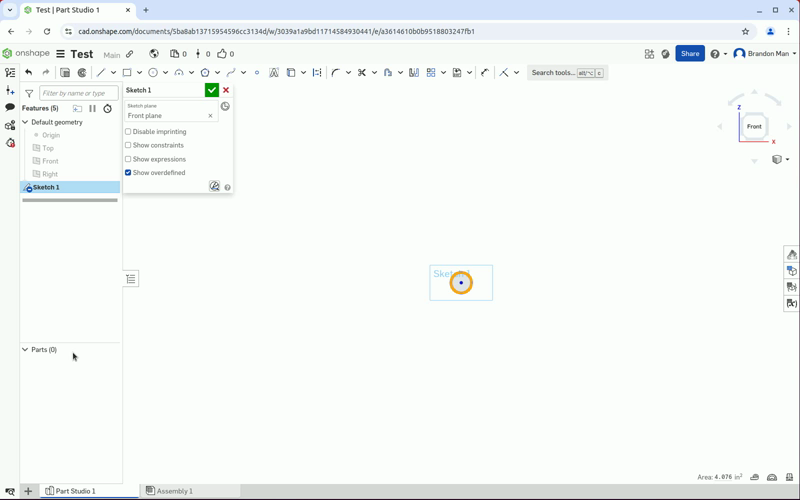
key(shift+e)
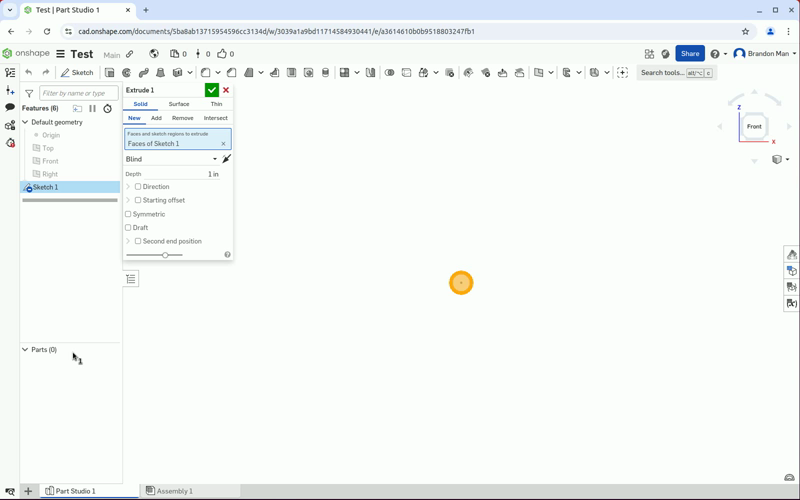
mouse_move(143, 106)
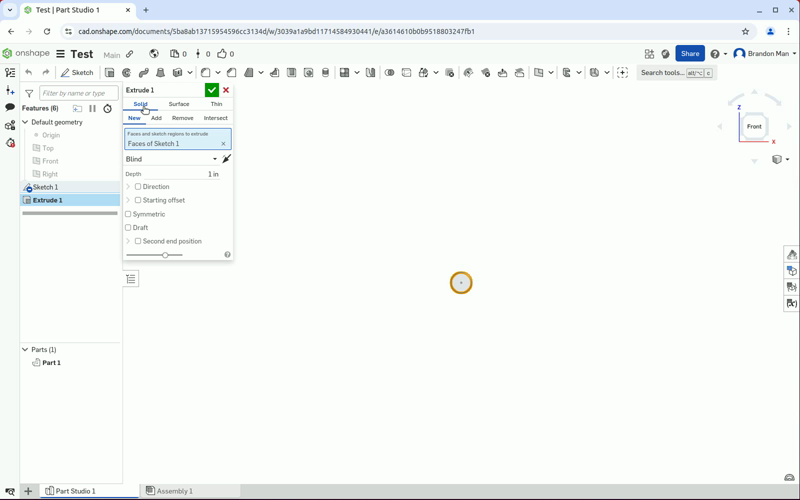
click(143, 106)
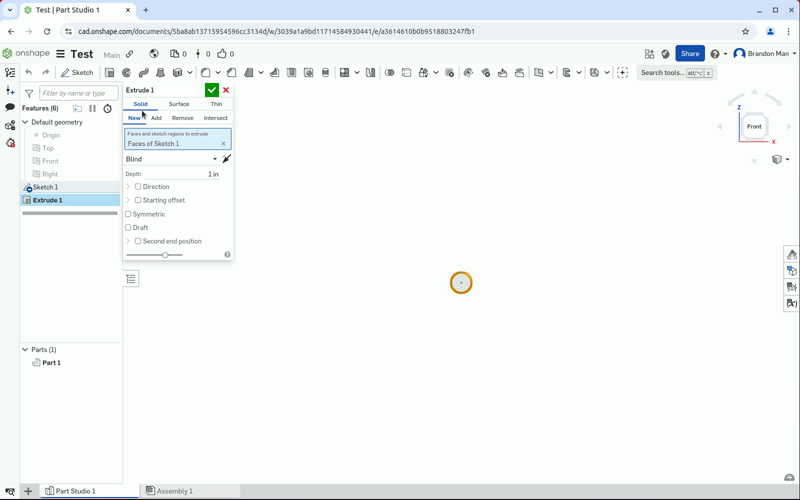
mouse_move(137, 120)
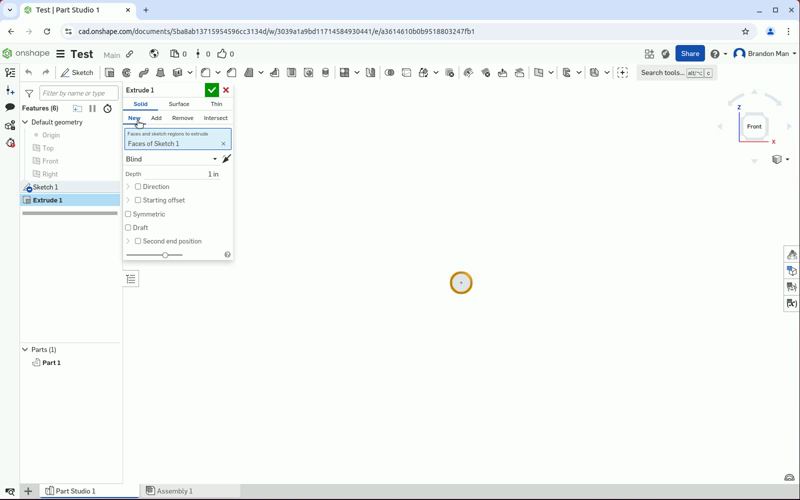
click(137, 120)
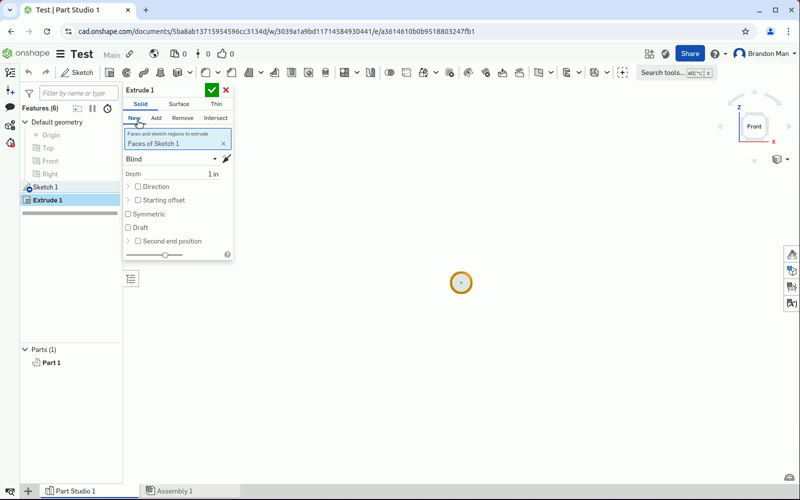
key(tab, 4)
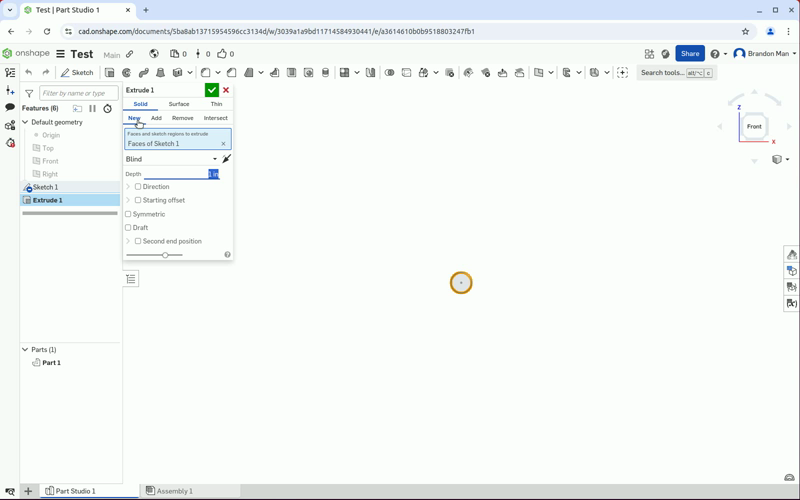
text(23.108)
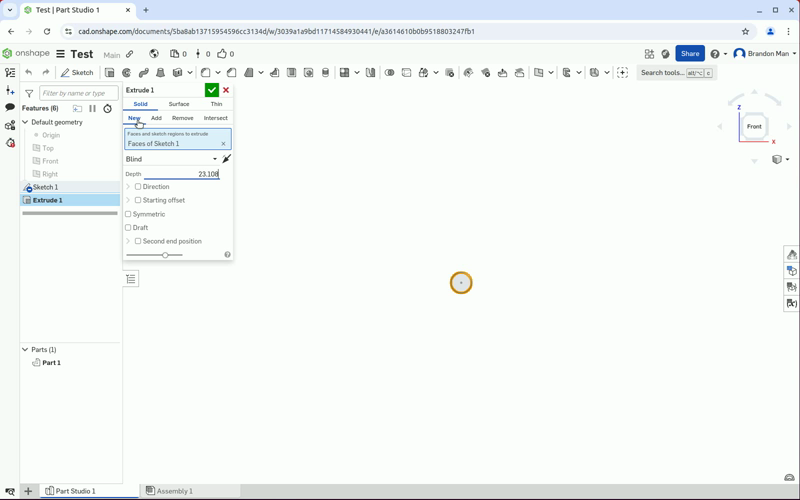
key(enter)
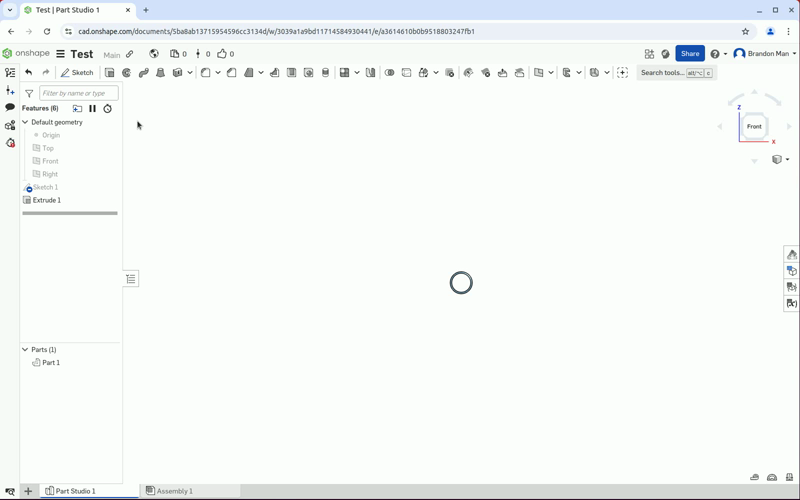
key(shift+h)
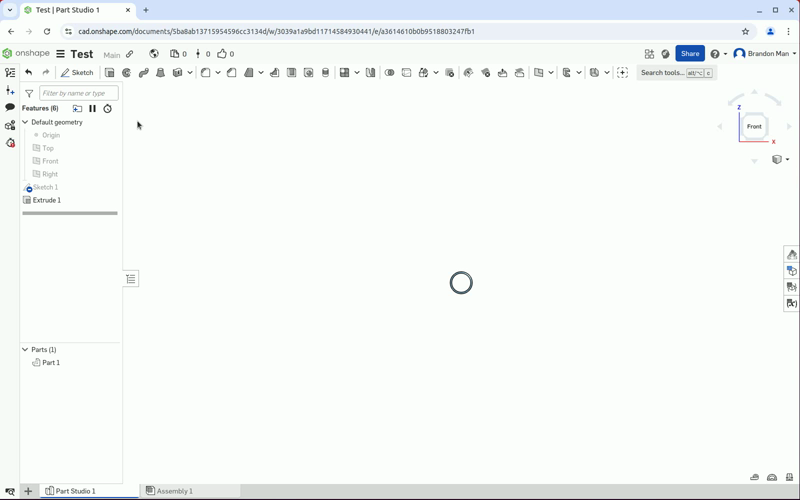
key(shift+h)
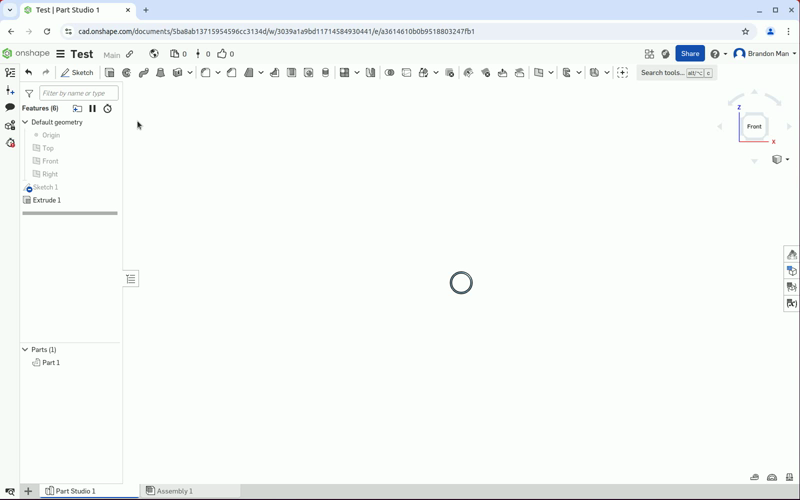
mouse_move(73, 189)
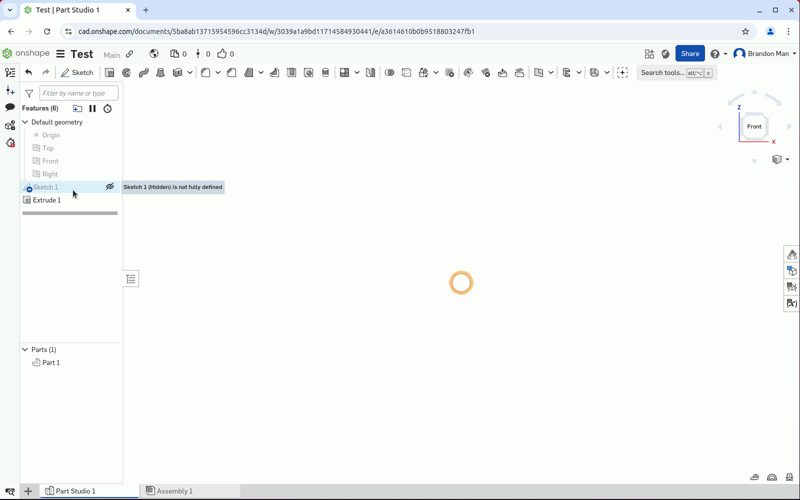
click(73, 189)
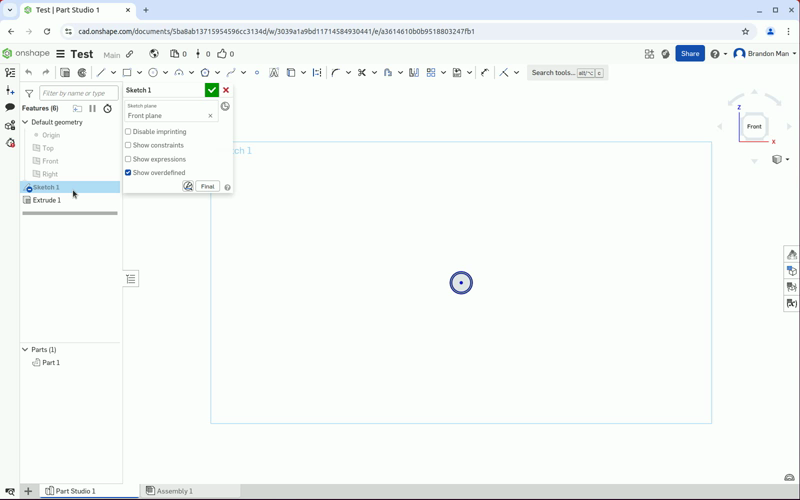
mouse_move(229, 92)
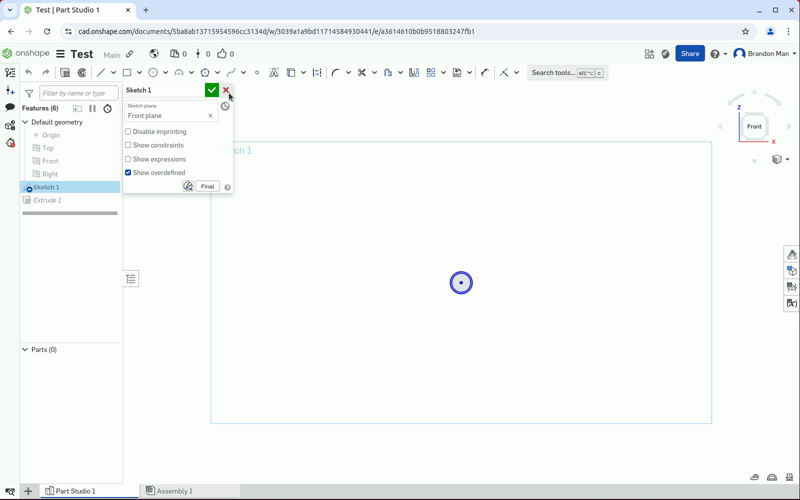
click(229, 92)
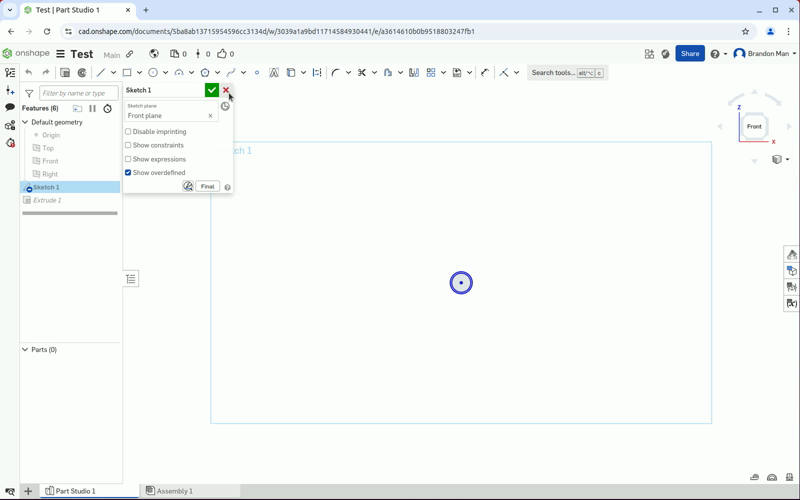
key(shift+s)
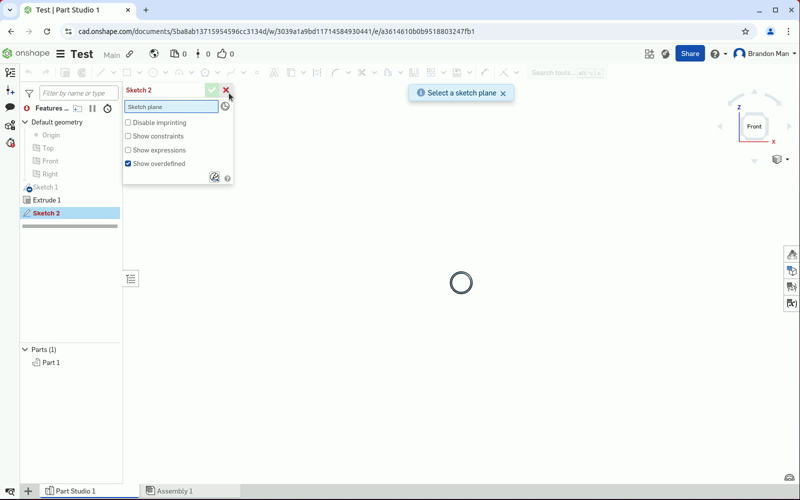
mouse_move(73, 163)
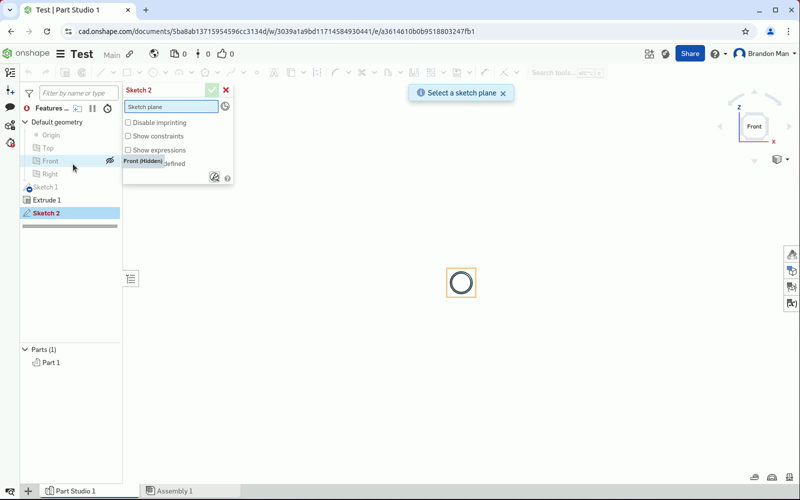
click(73, 163)
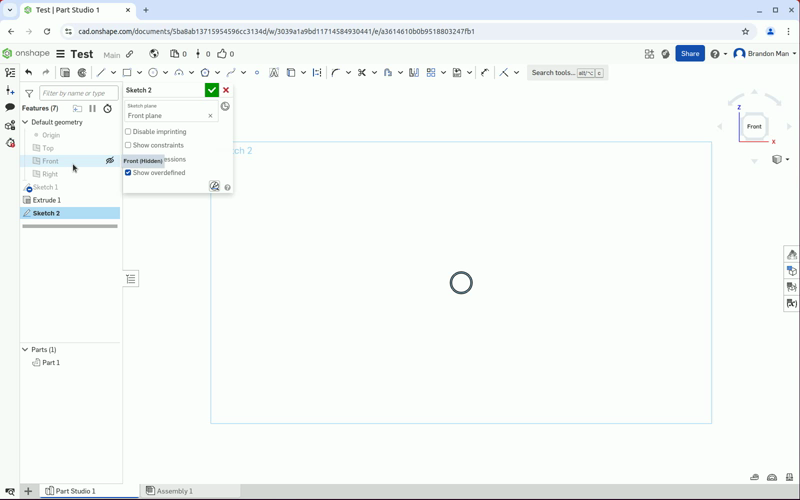
mouse_move(73, 352)
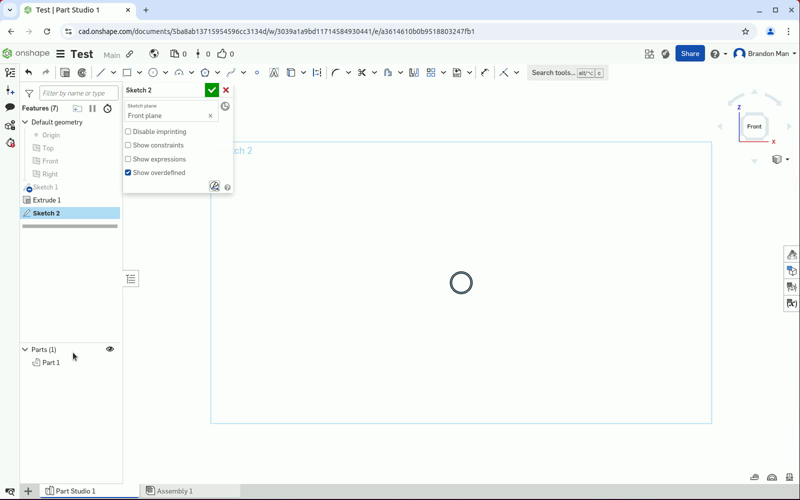
key(y)
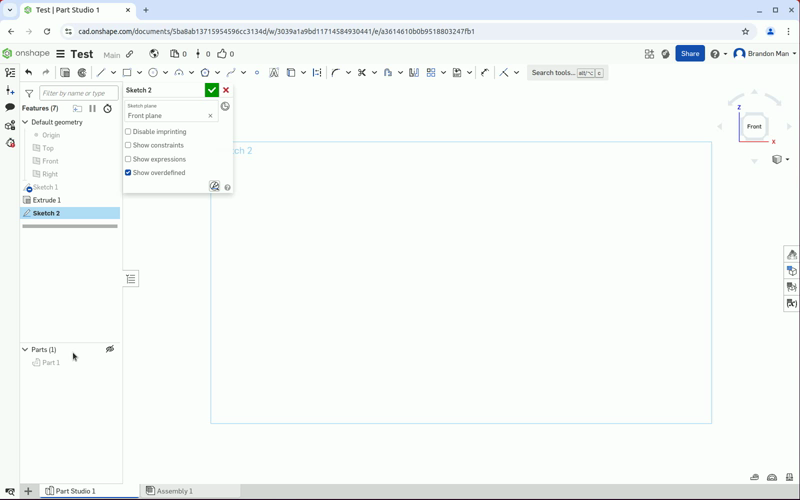
key(c)
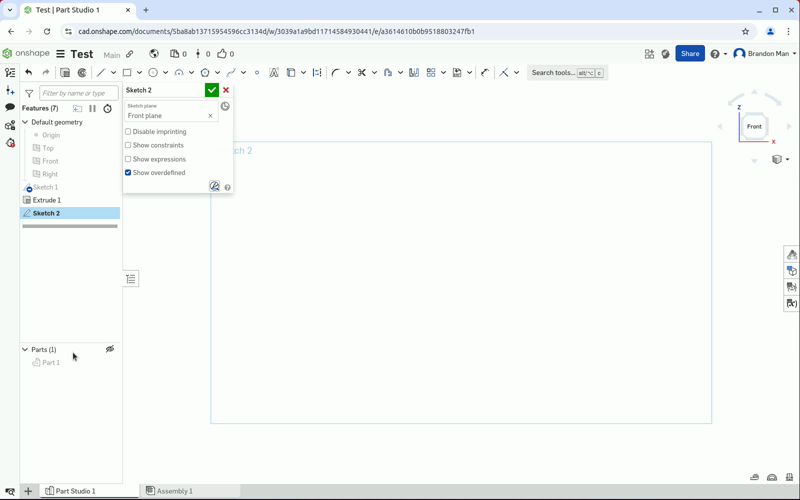
key_down(shift)
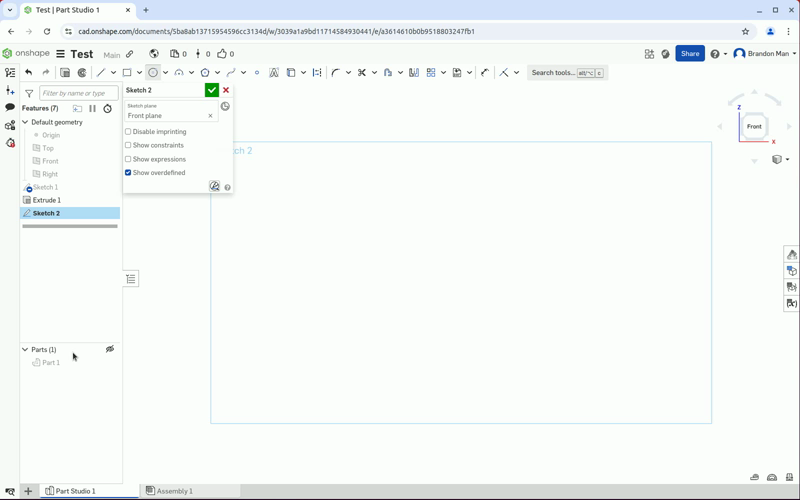
mouse_move(460, 282)
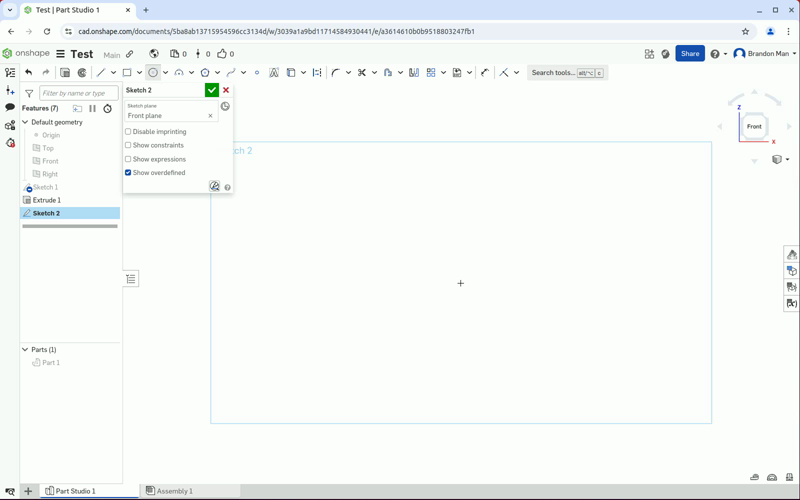
click(460, 282)
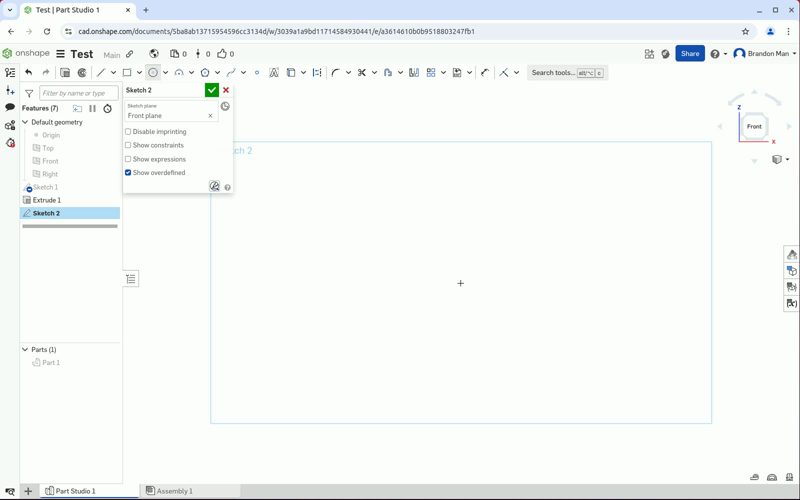
key_up(shift)
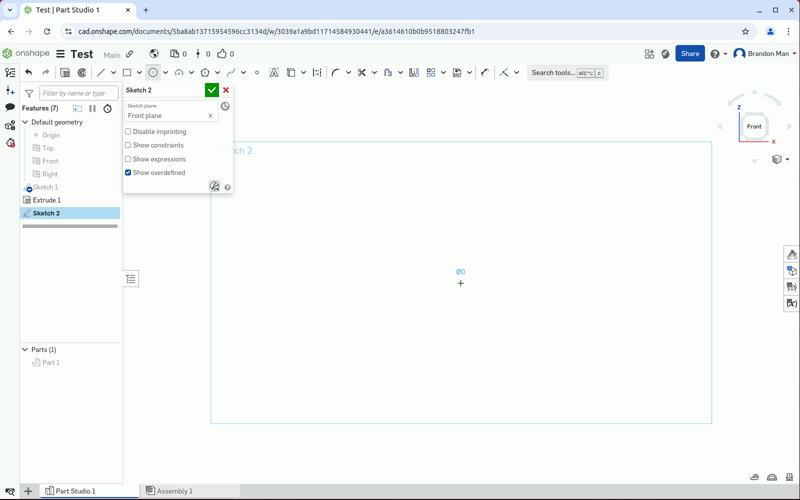
mouse_move(470, 282)
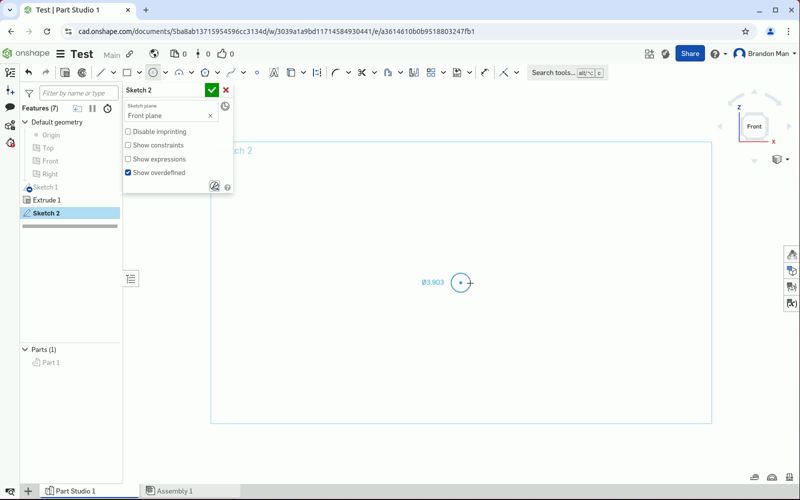
click(470, 282)
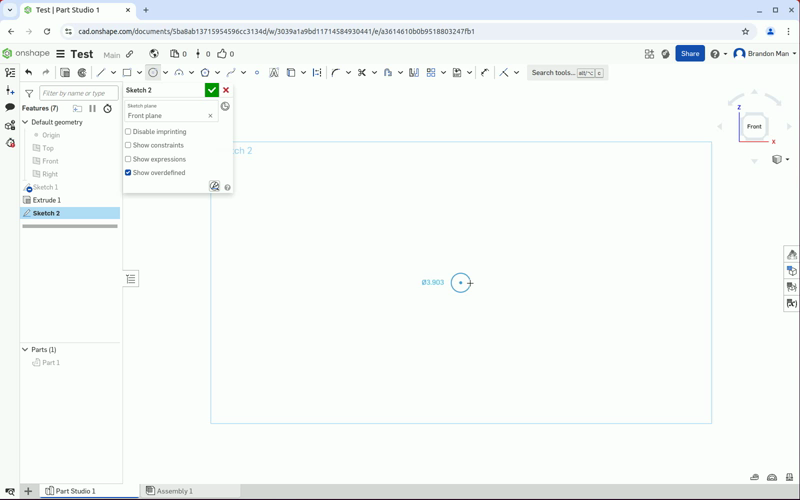
key(esc)
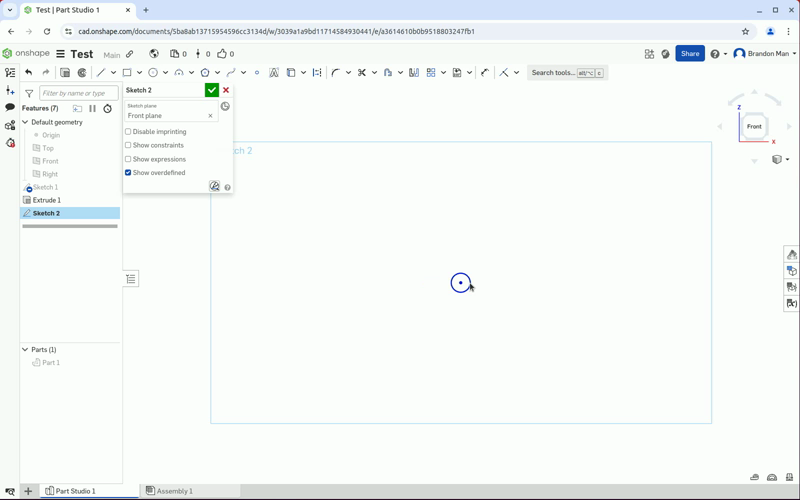
mouse_move(458, 274)
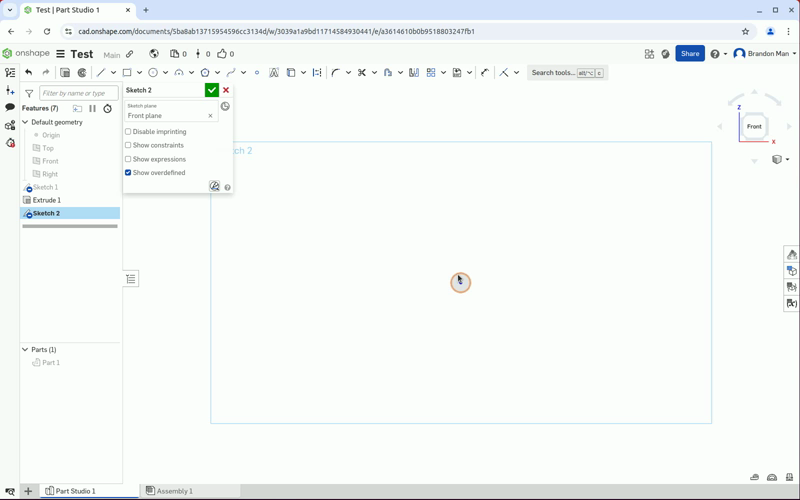
scroll(6)
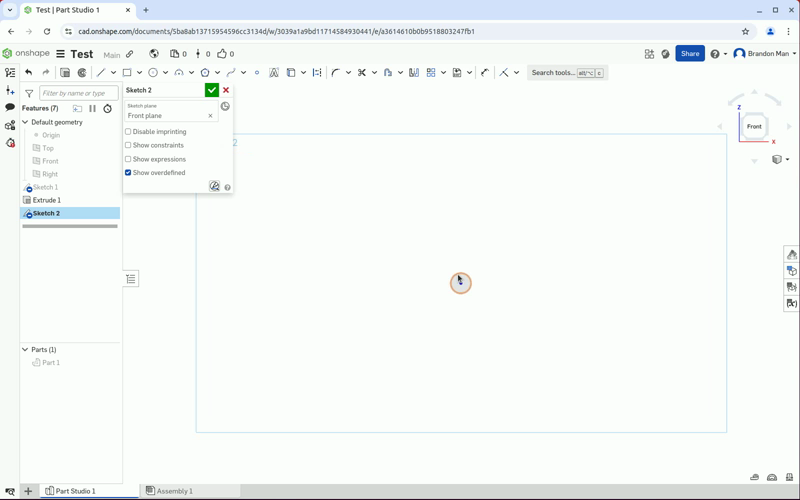
scroll(6)
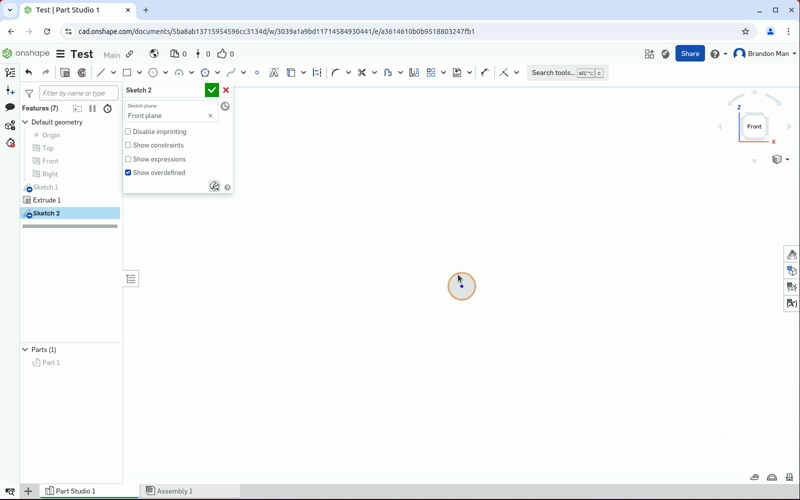
scroll(6)
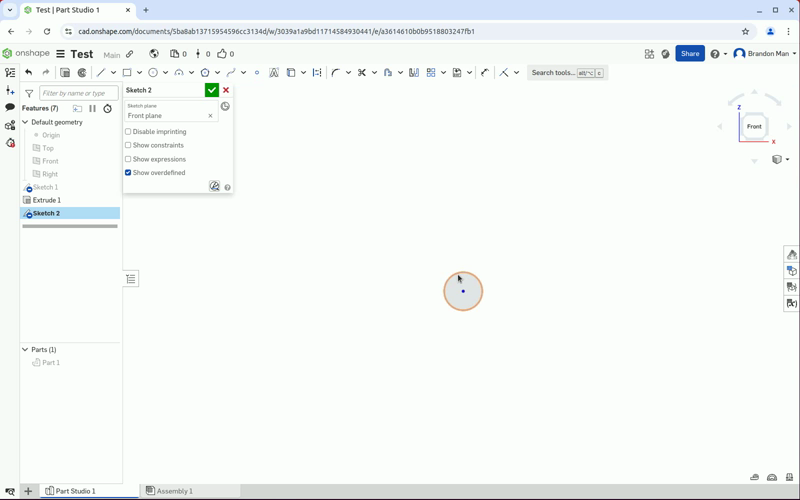
scroll(6)
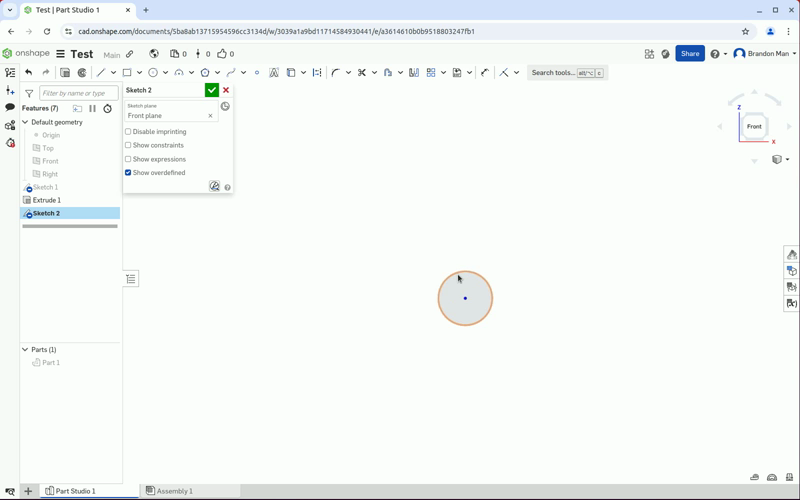
scroll(6)
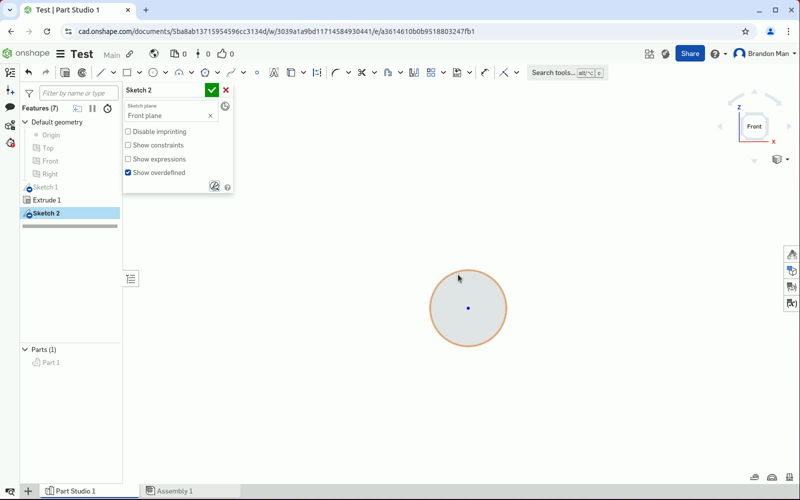
scroll(6)
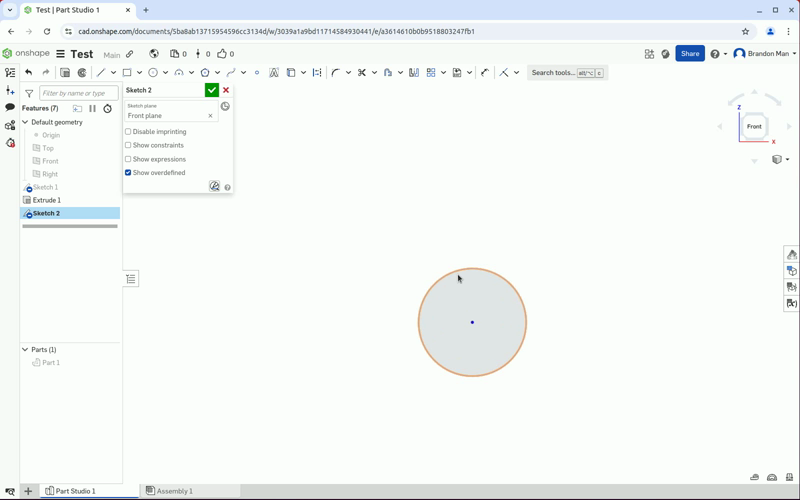
scroll(6)
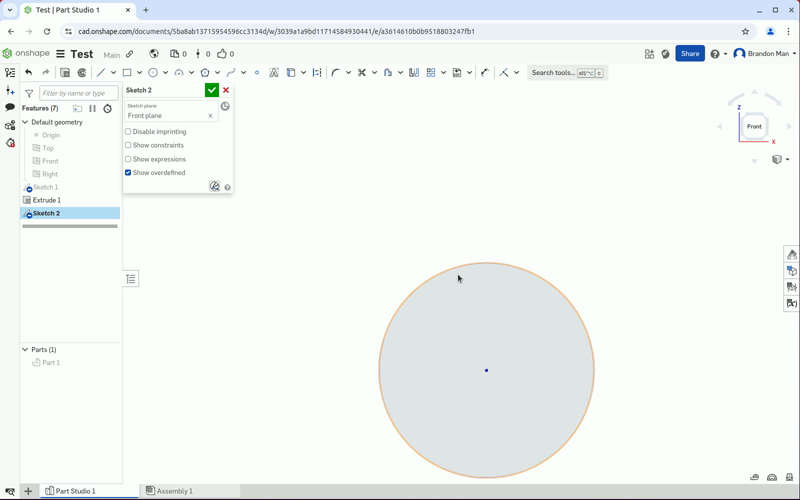
click(458, 274)
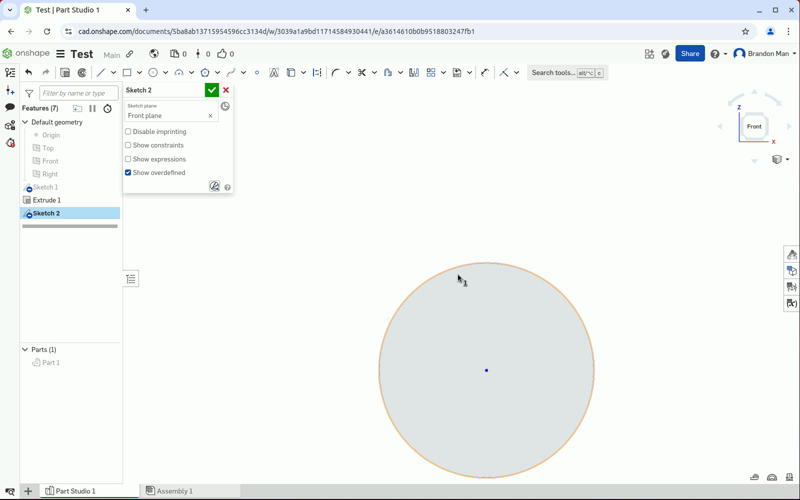
scroll(-6)
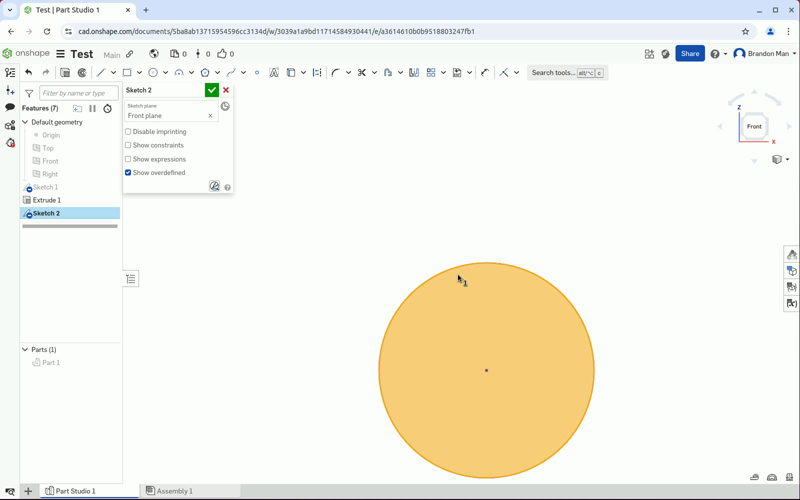
scroll(-6)
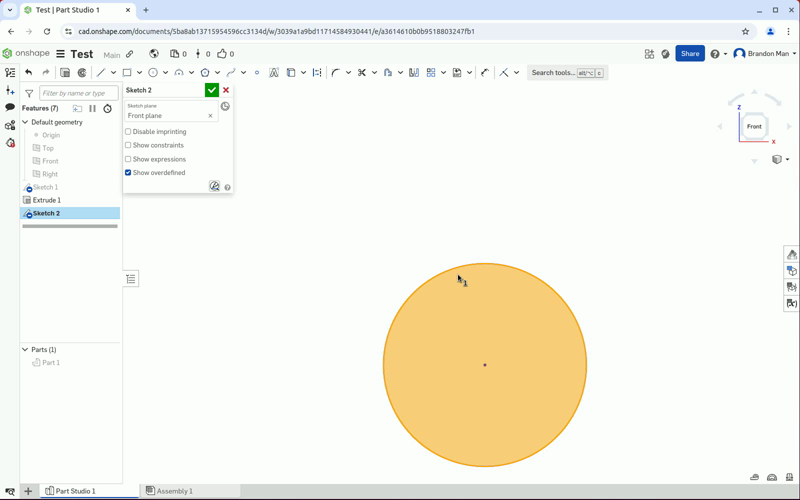
scroll(-6)
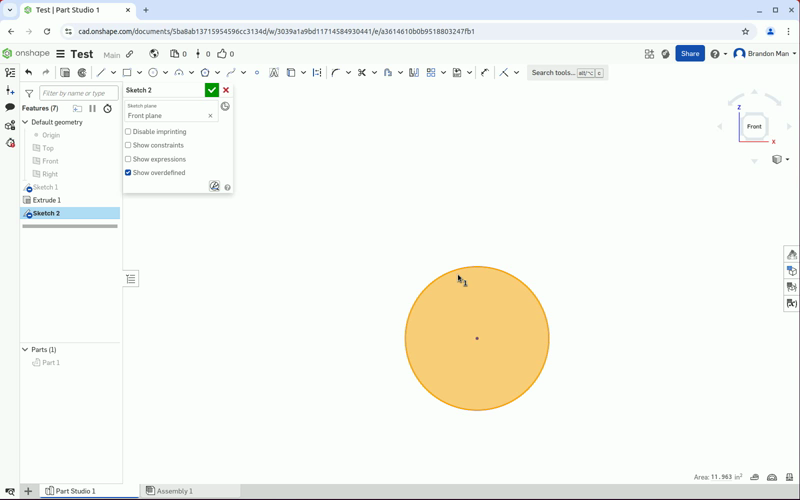
scroll(-6)
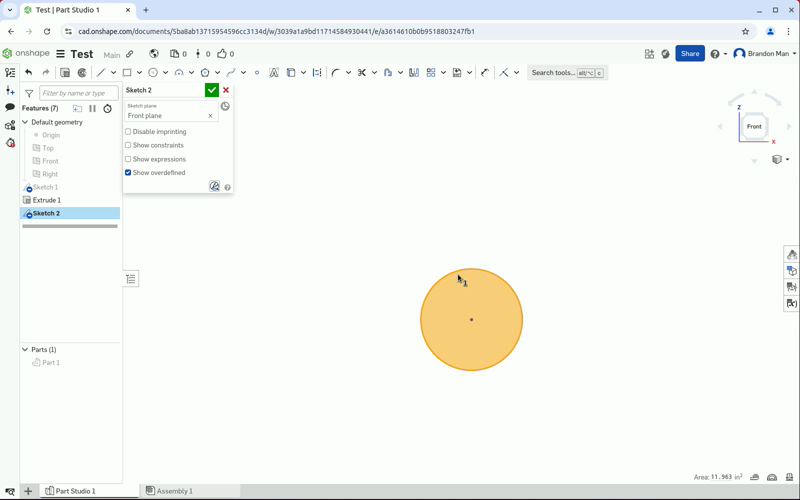
scroll(-6)
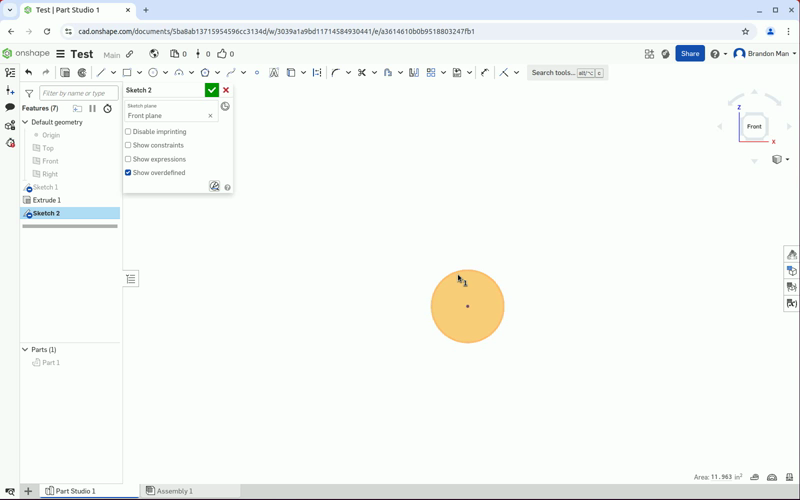
scroll(-6)
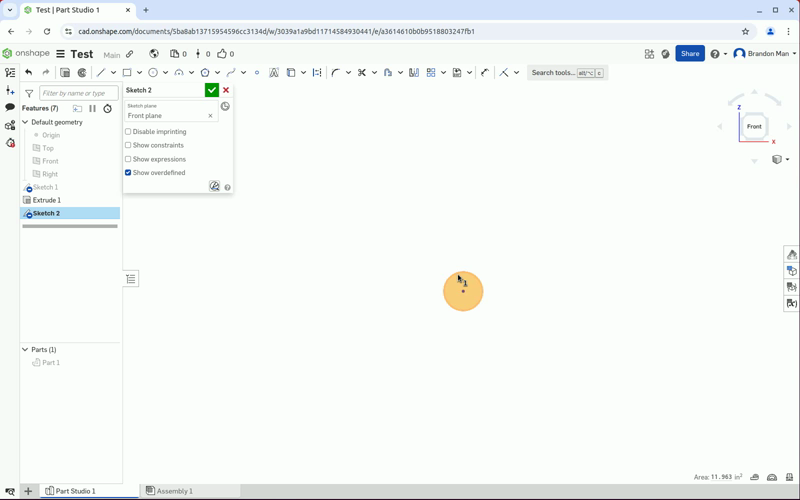
scroll(-6)
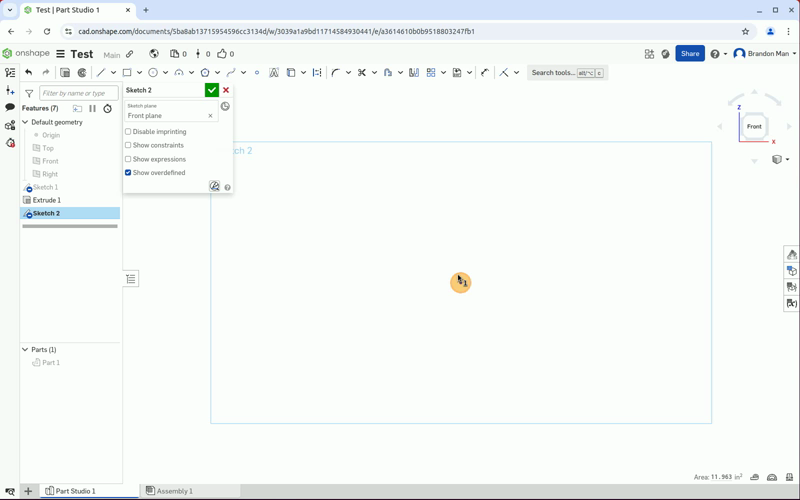
mouse_move(73, 352)
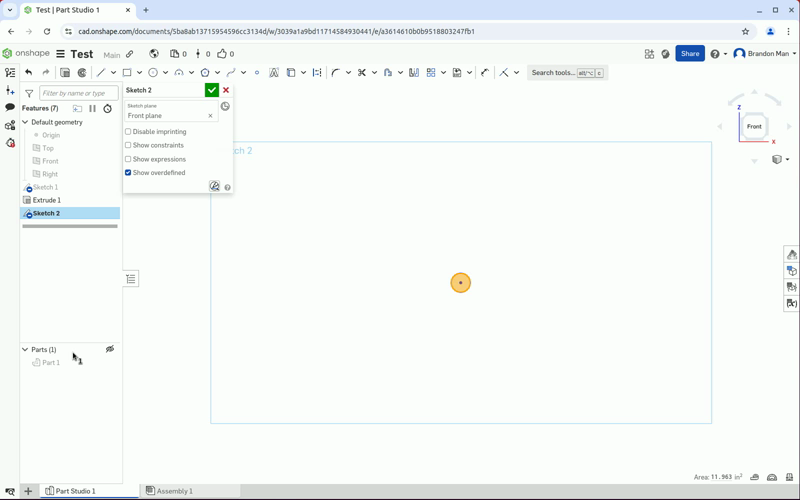
key(shift+y)
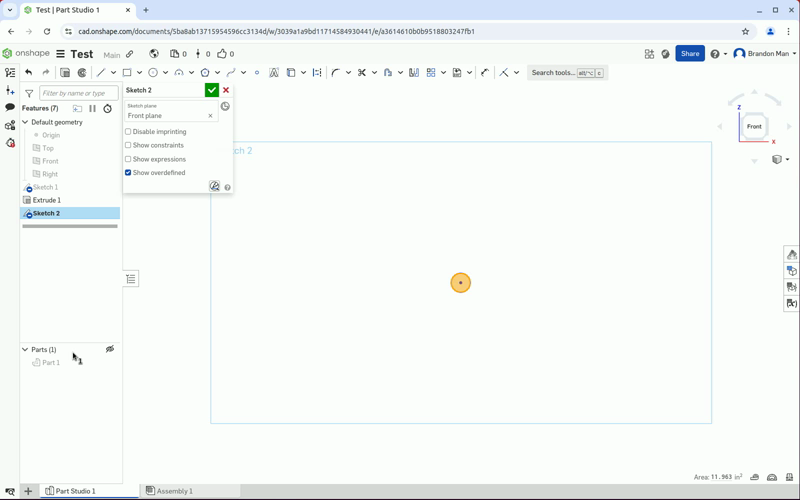
key(shift+e)
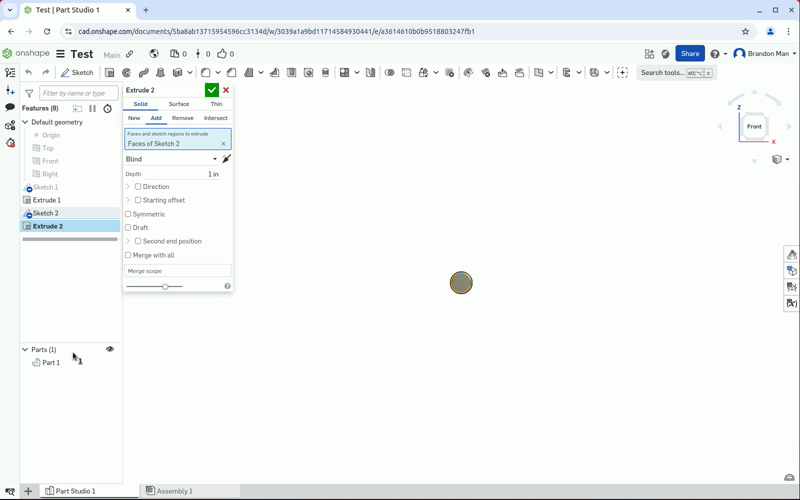
mouse_move(143, 106)
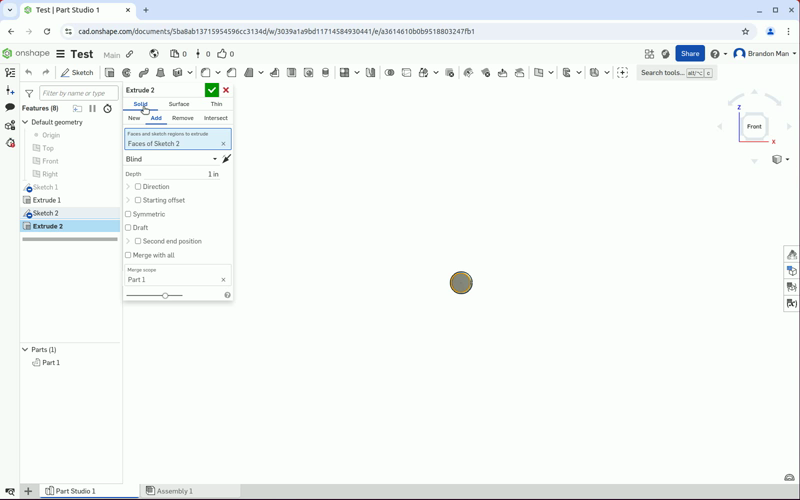
click(143, 106)
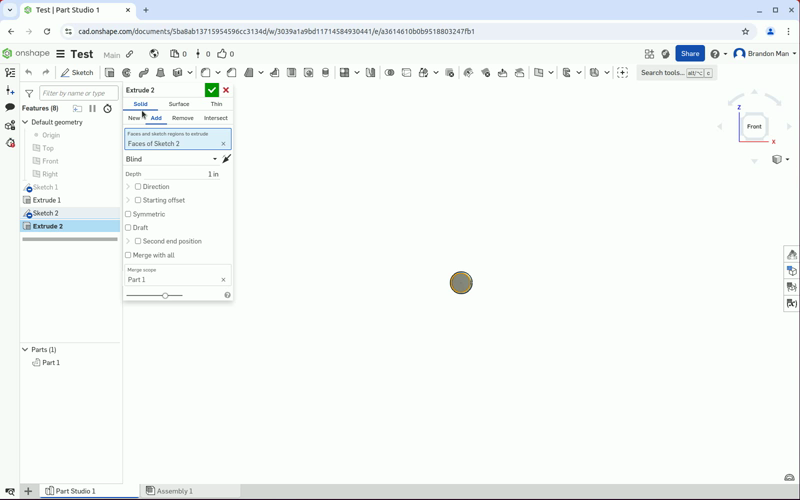
mouse_move(137, 120)
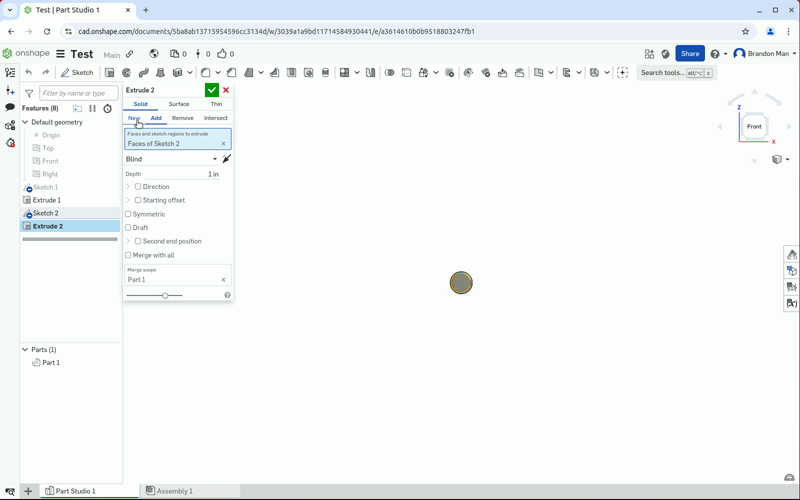
click(137, 120)
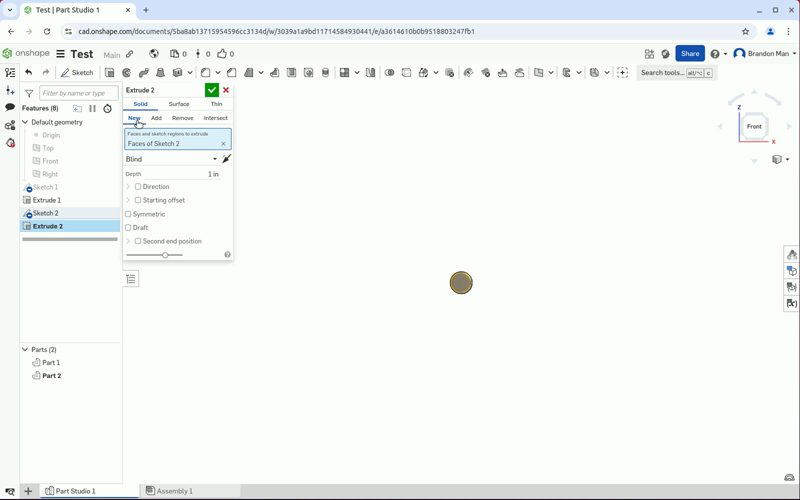
key(tab, 4)
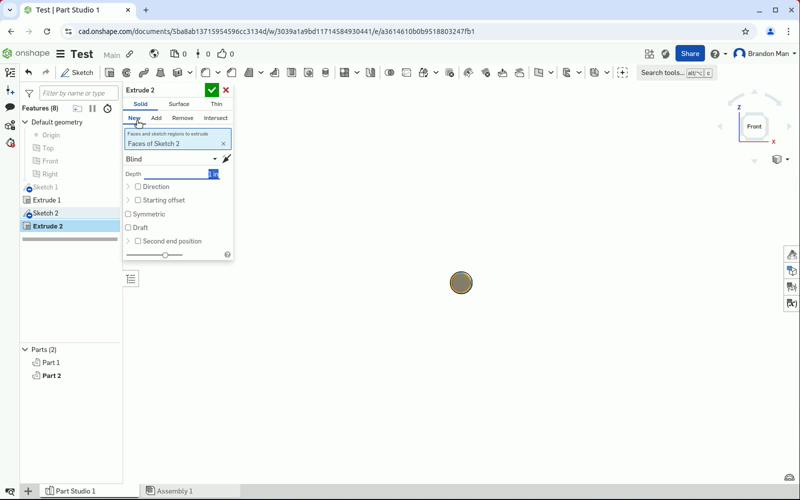
text(23.108)
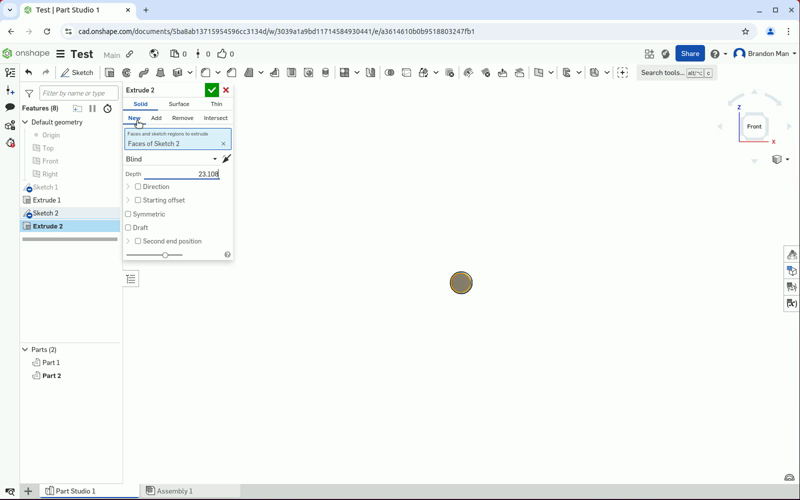
key(enter)
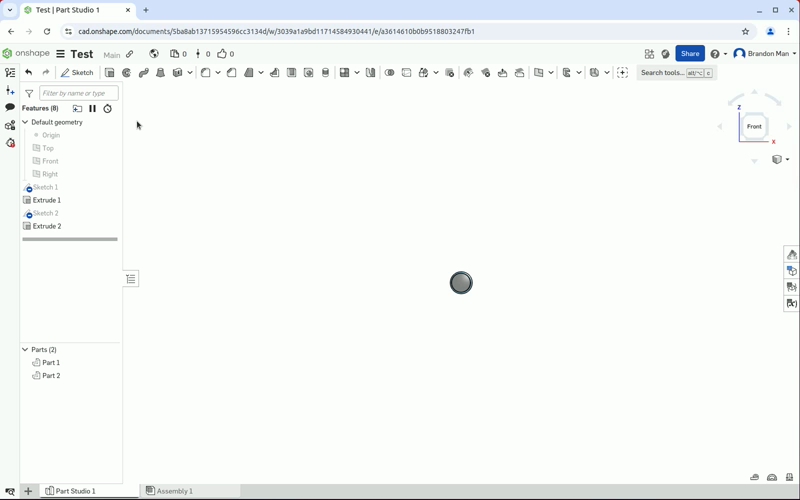
key(shift+h)
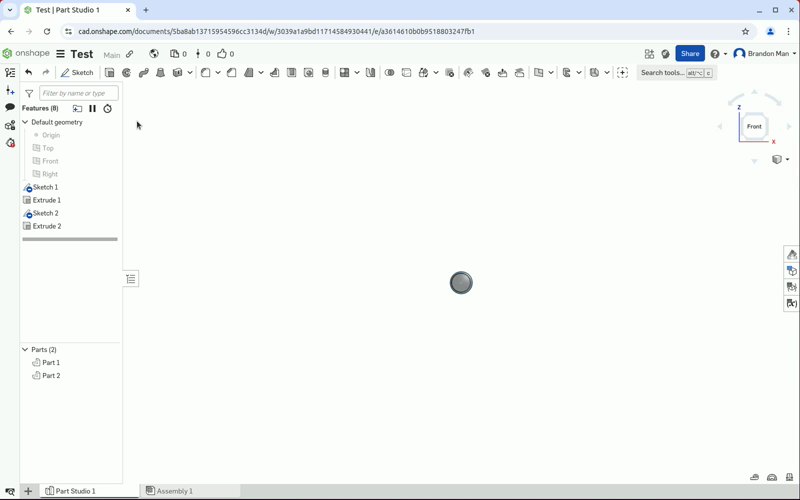
key(shift+h)
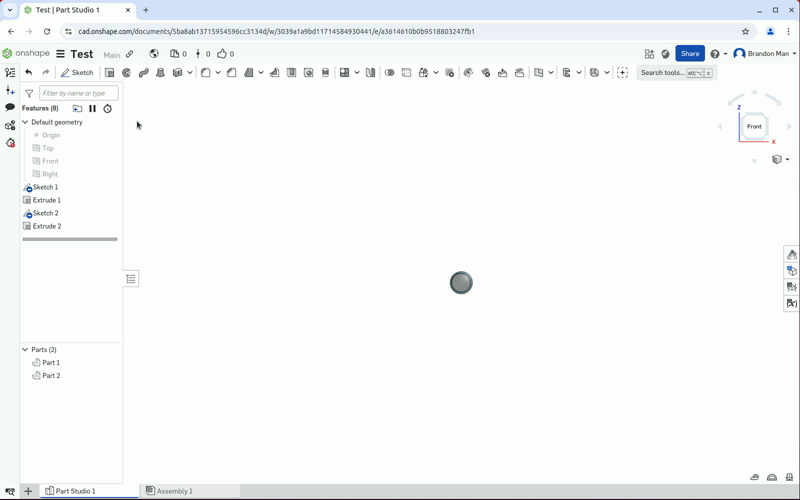
key(shift+7)
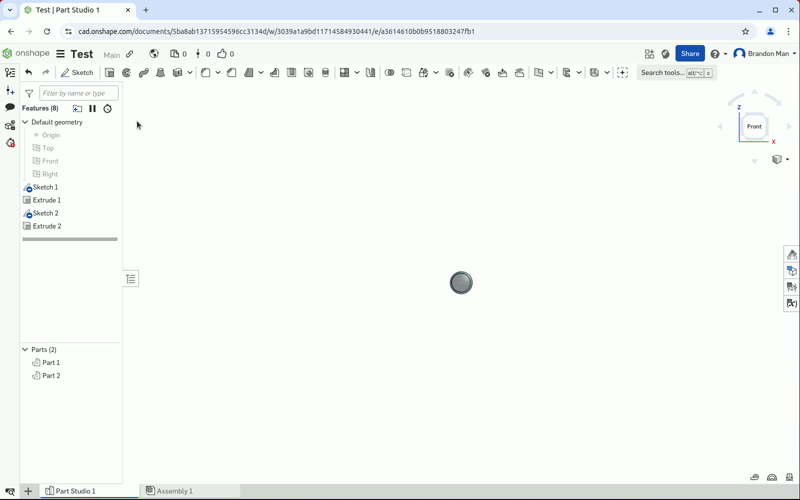
key(left, 2)
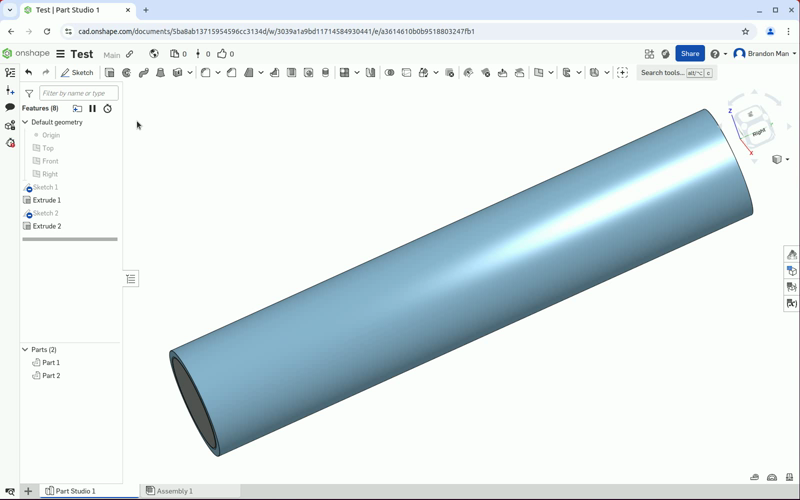
key(down, 2)
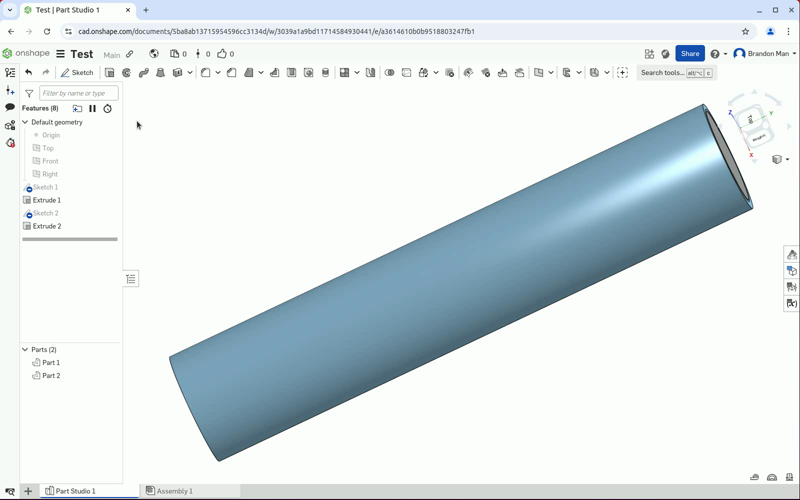
key(up, 2)
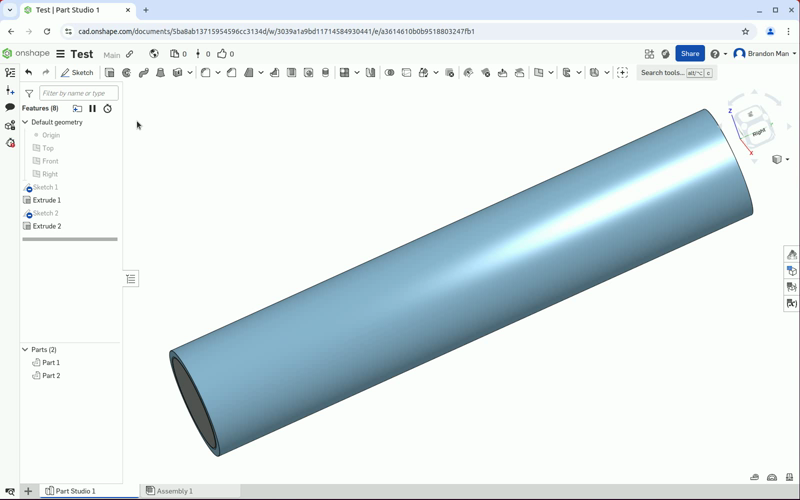
key(right, 2)
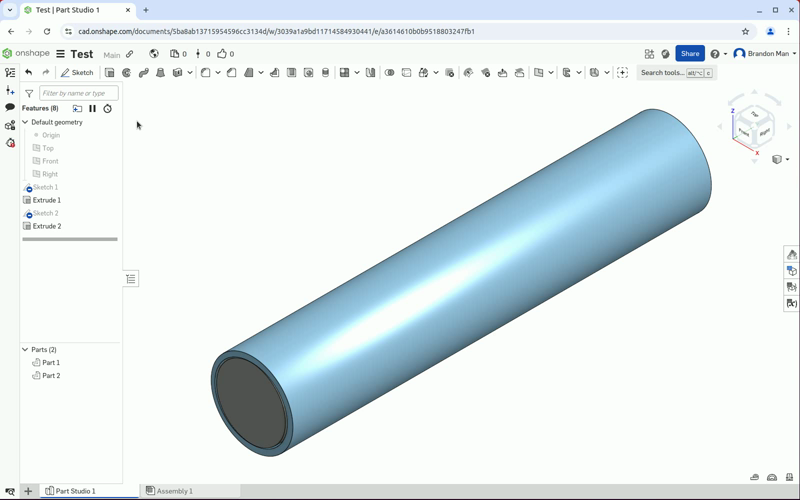
mouse_move(73, 189)
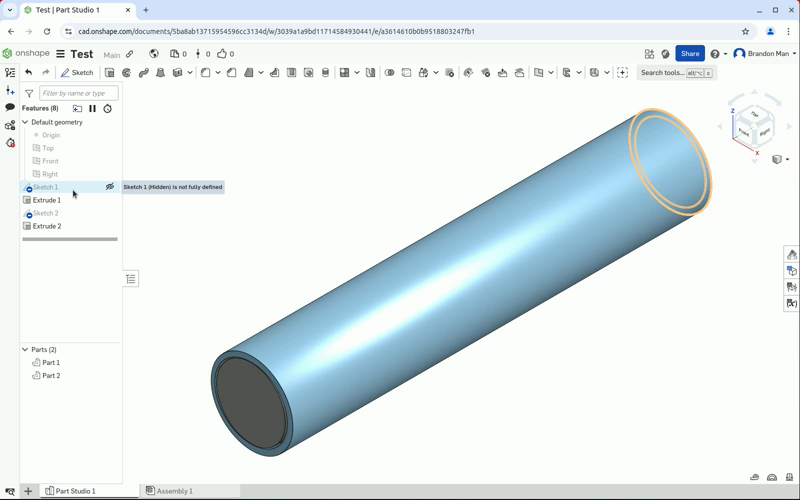
click(73, 189)